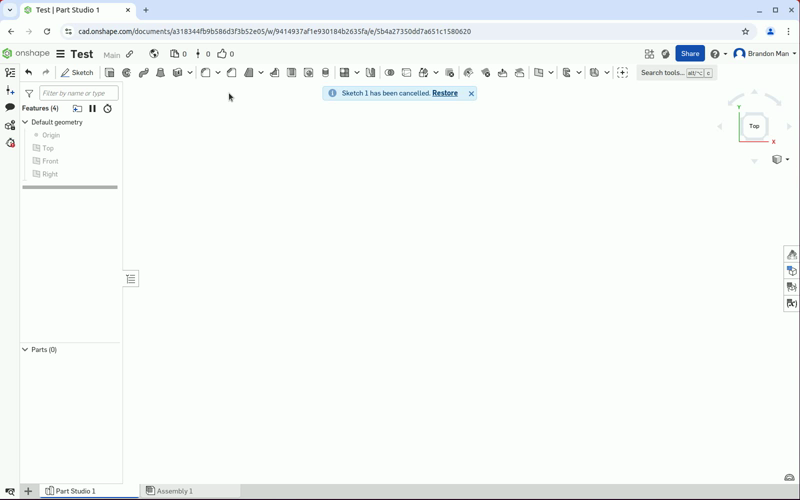
key(shift+h)
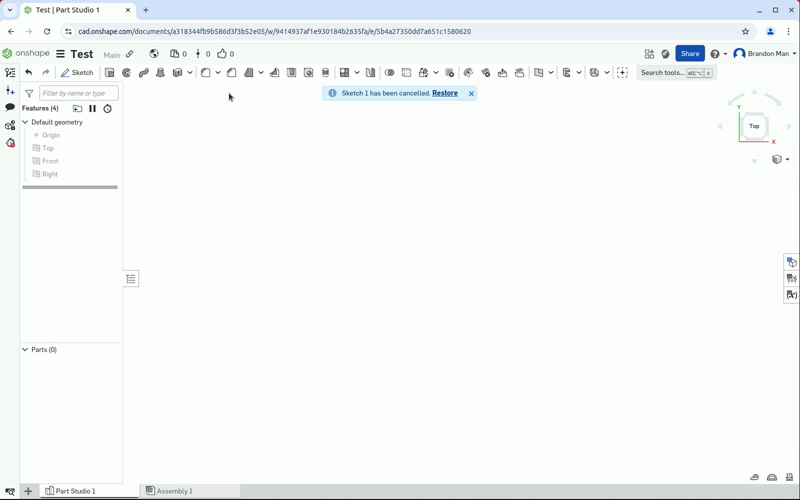
mouse_move(73, 352)
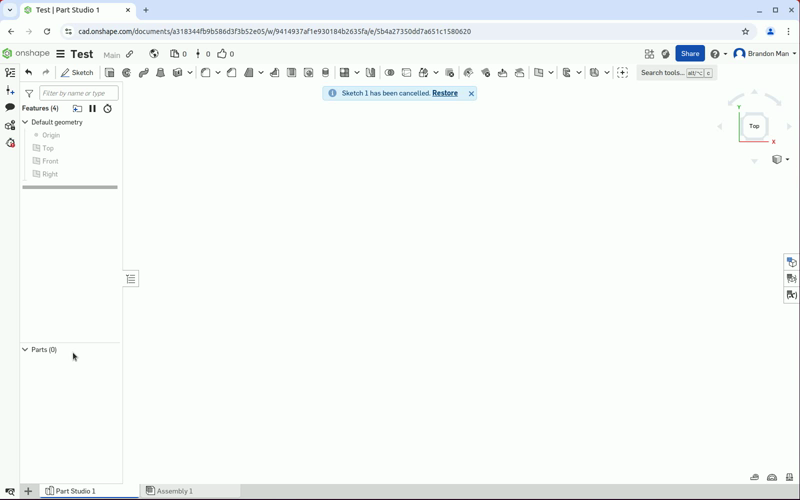
key(y)
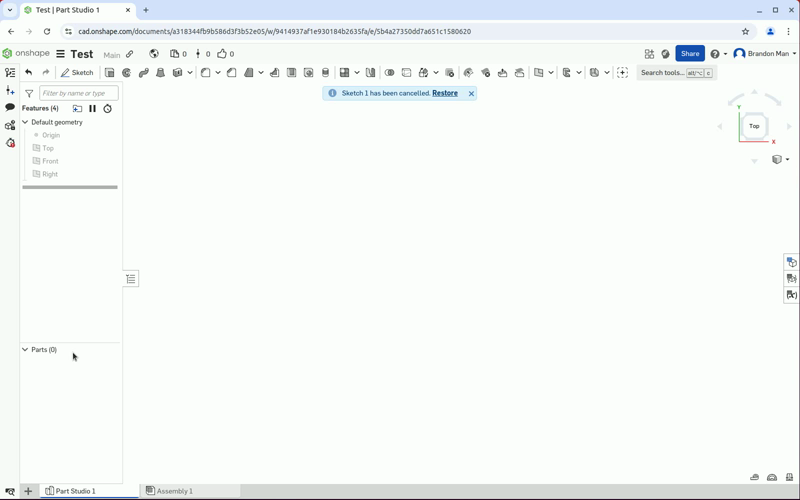
key(shift+p)
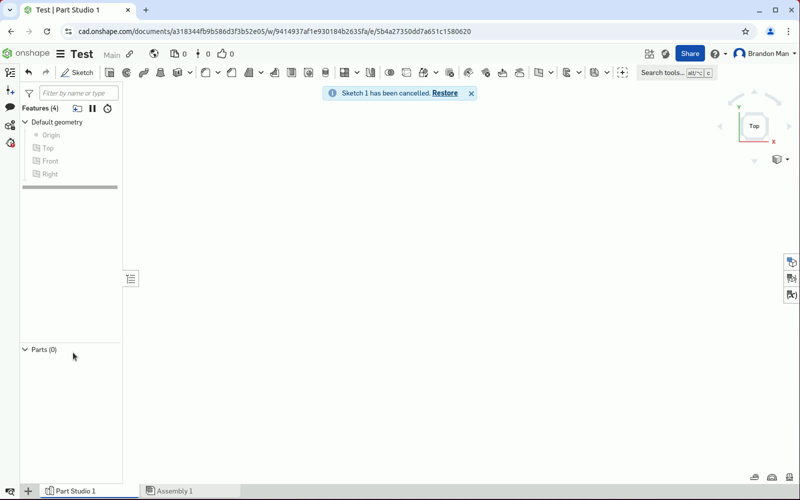
key(space)
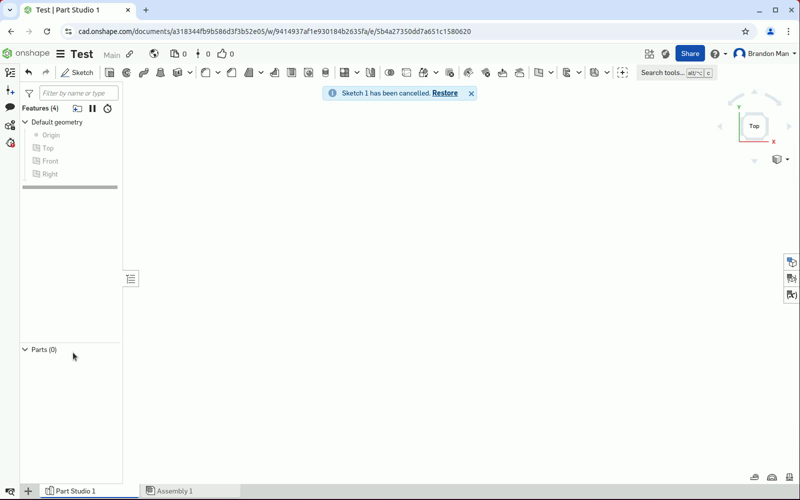
key_down(shift)
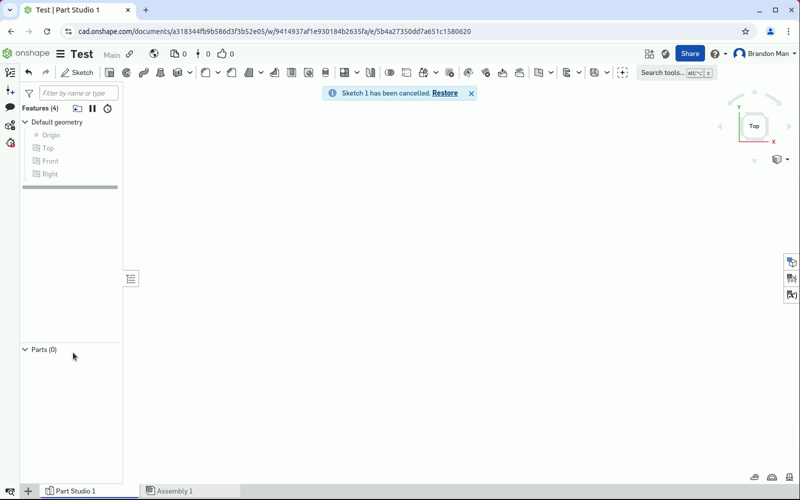
key(up)
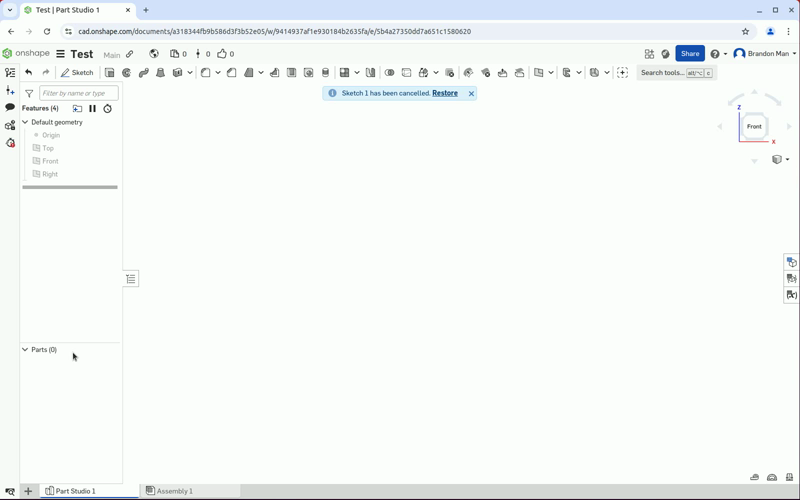
key_up(shift)
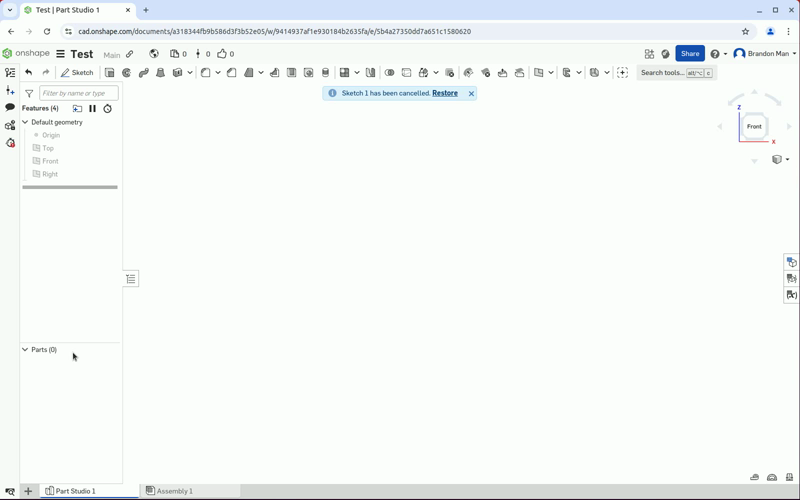
mouse_move(73, 352)
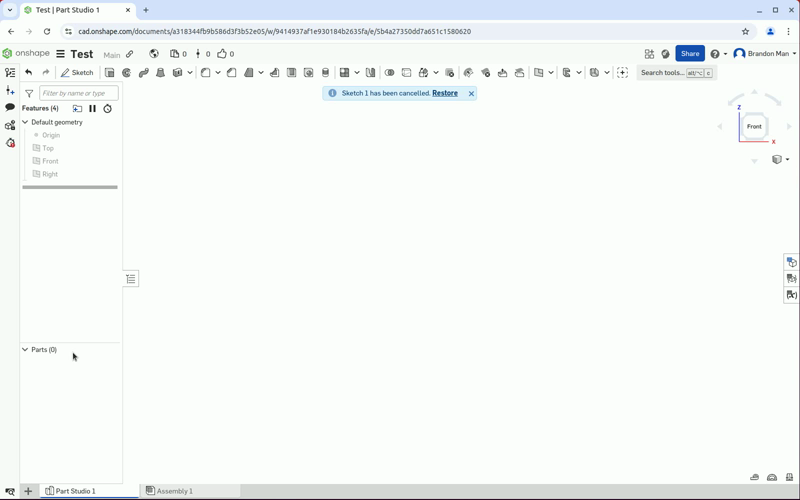
key(shift+y)
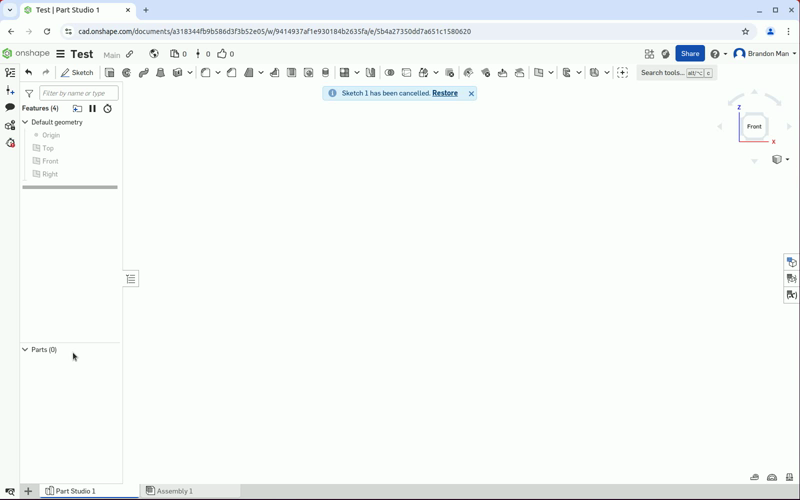
key(shift+s)
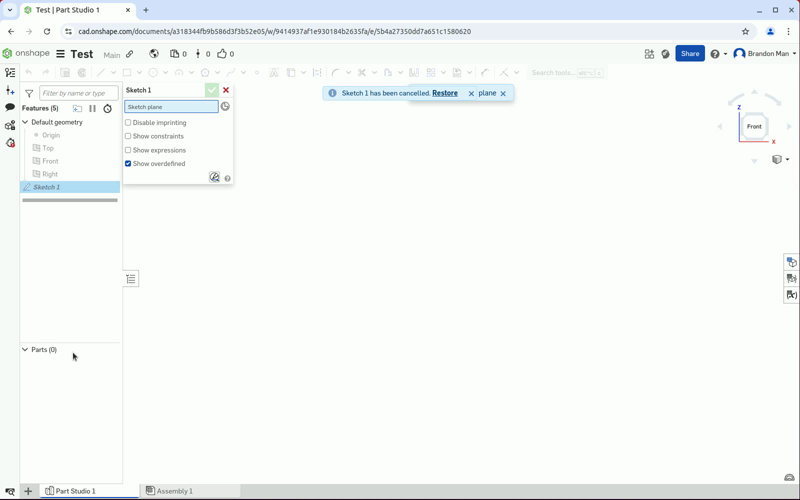
mouse_move(73, 163)
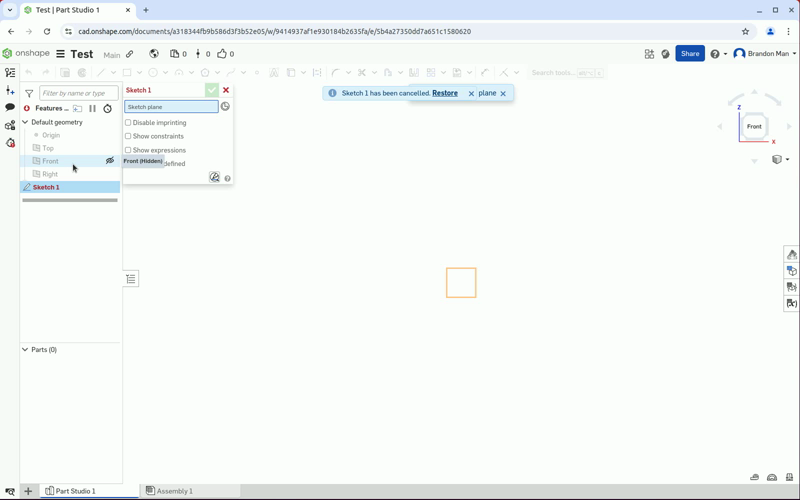
click(73, 163)
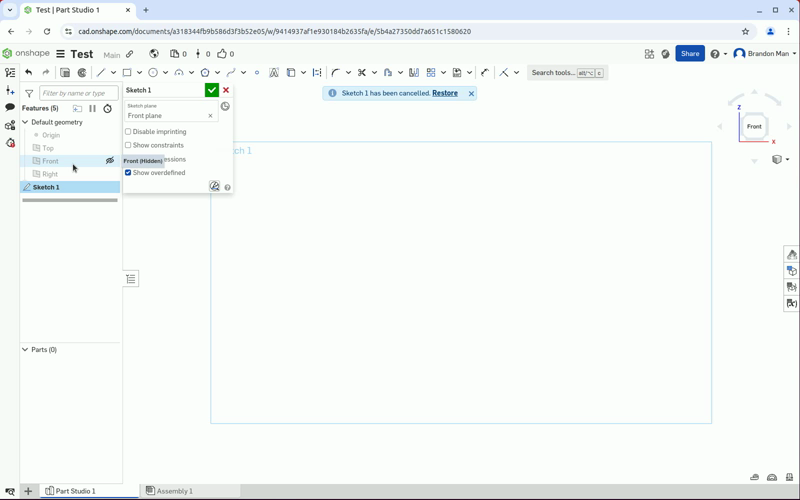
mouse_move(73, 352)
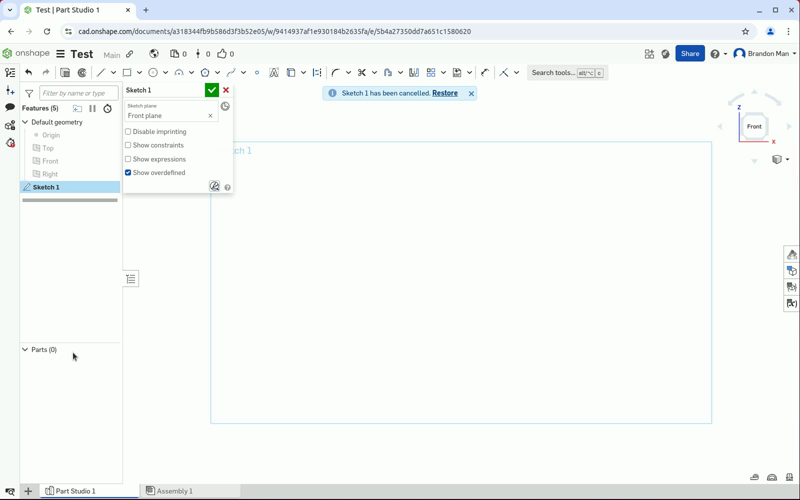
key(y)
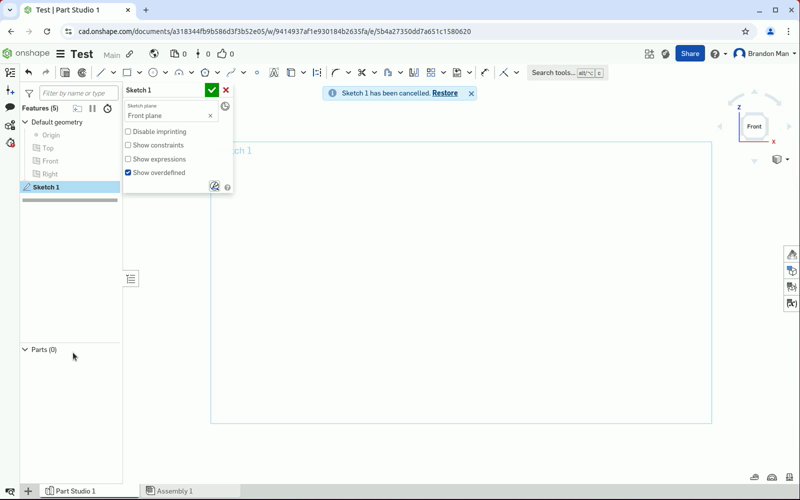
key(l)
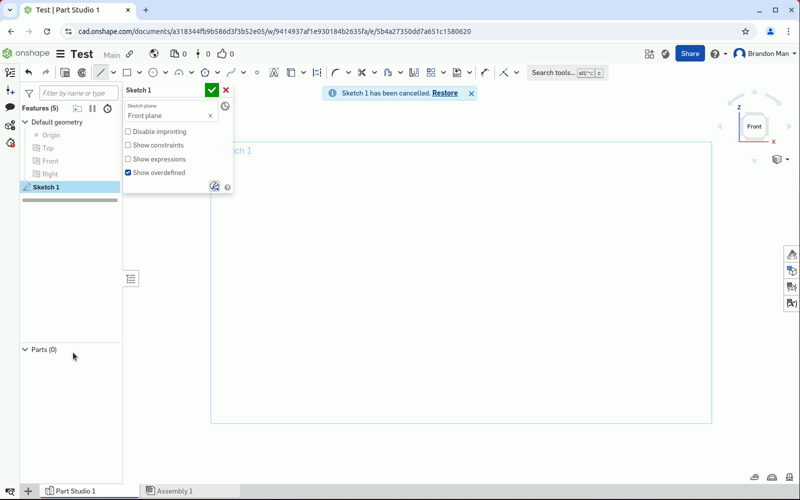
key_down(shift)
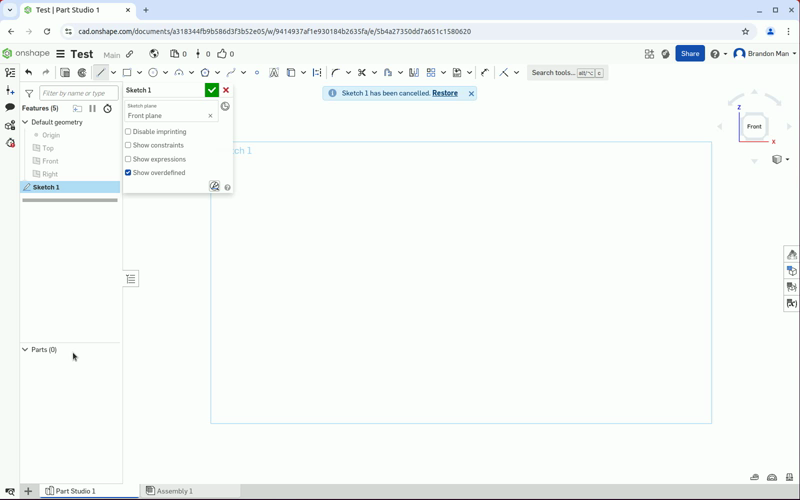
mouse_move(460, 282)
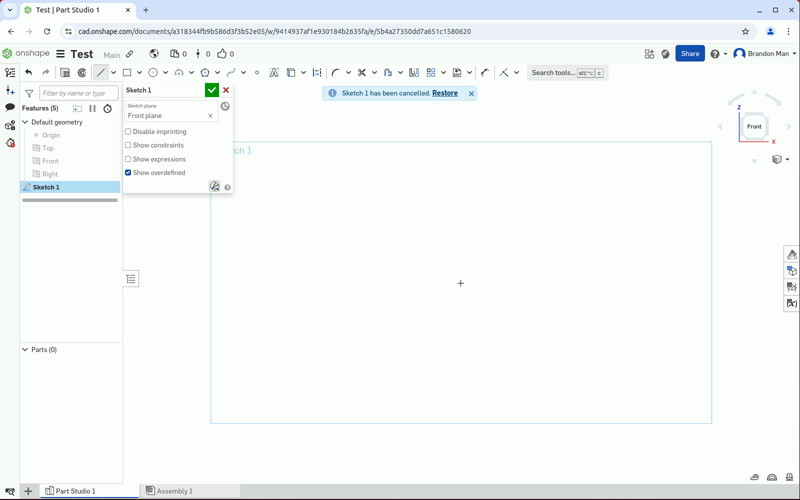
click(460, 282)
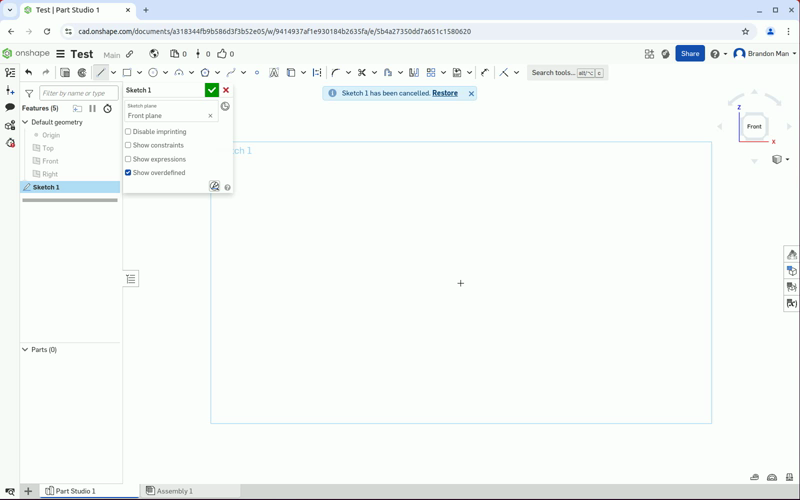
key_up(shift)
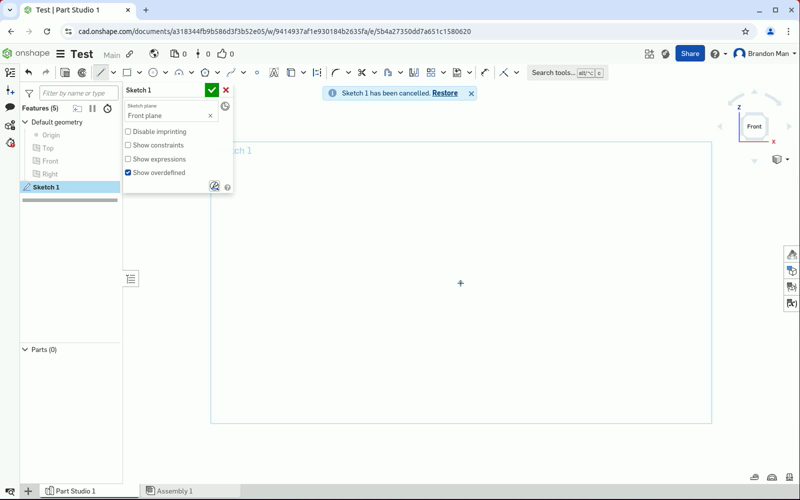
key_down(shift)
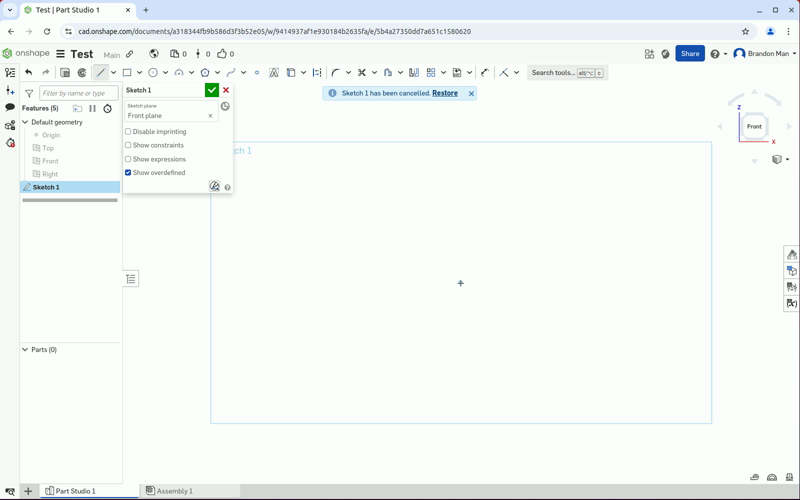
mouse_move(573, 282)
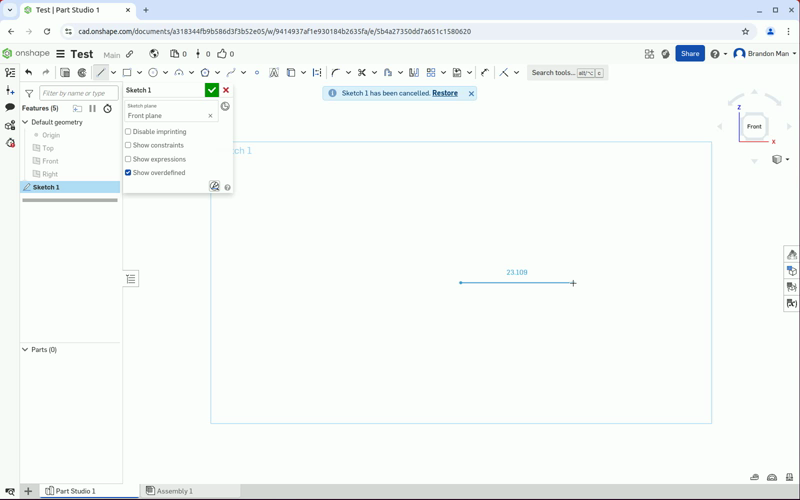
click(573, 282)
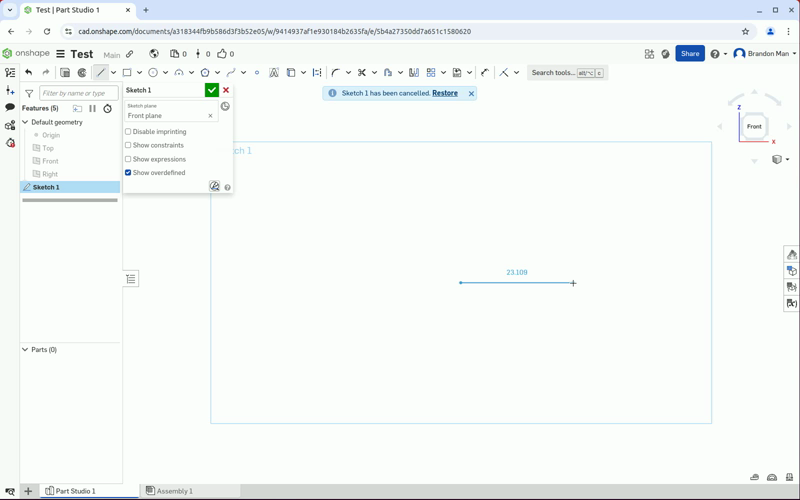
key_up(shift)
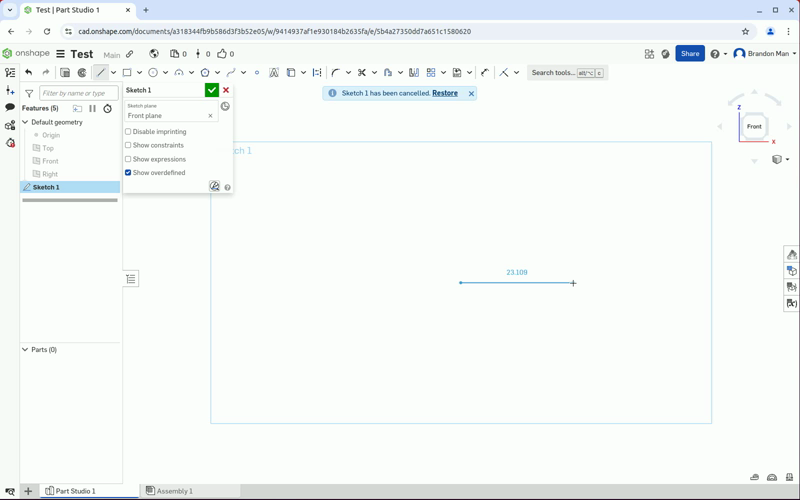
key_down(shift)
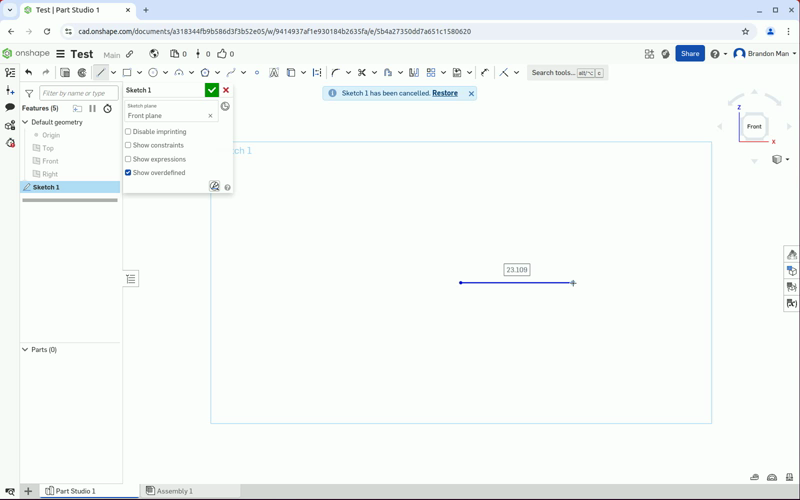
mouse_move(573, 189)
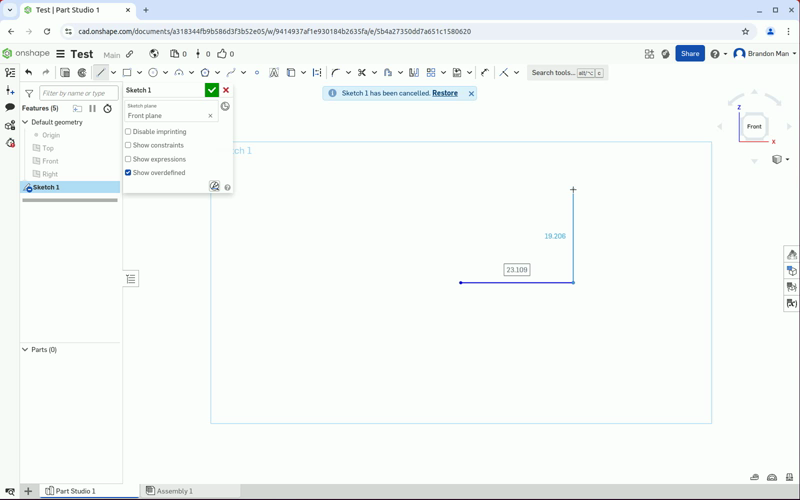
click(573, 189)
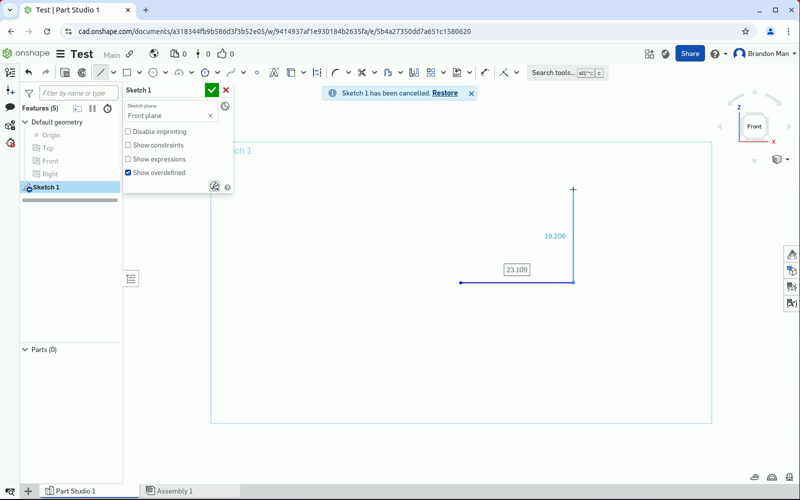
key_up(shift)
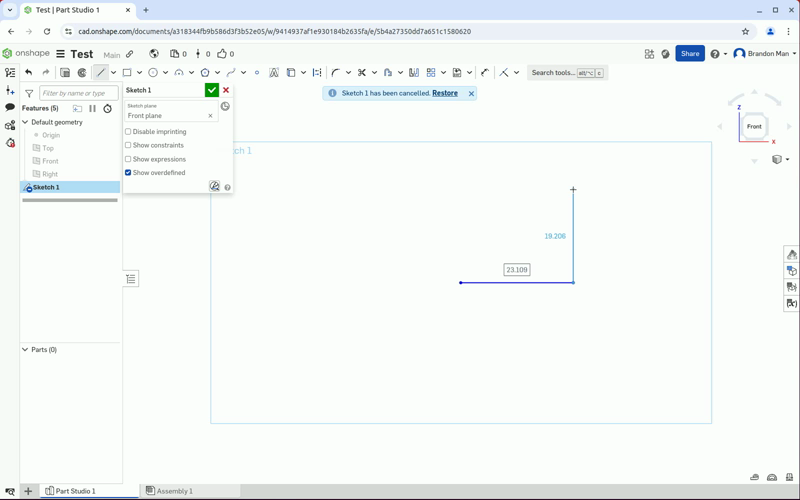
key_down(shift)
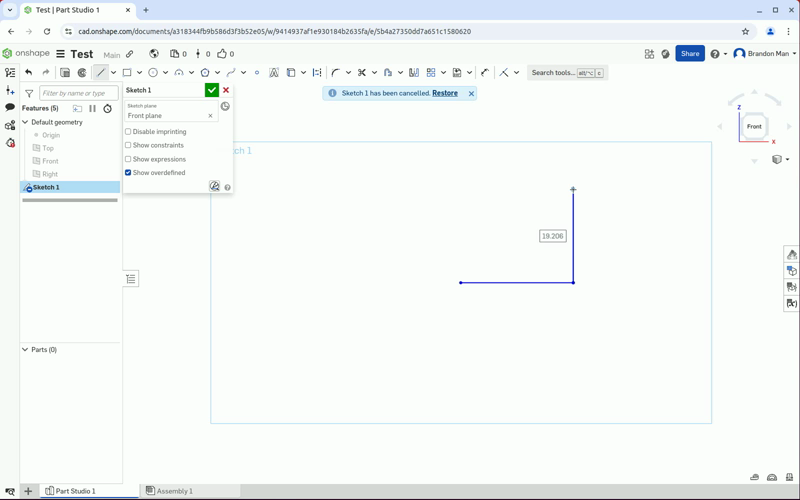
mouse_move(460, 189)
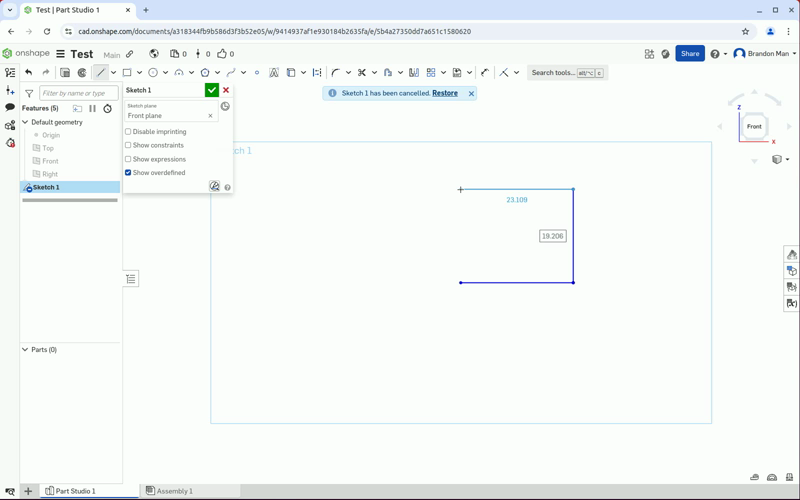
click(460, 189)
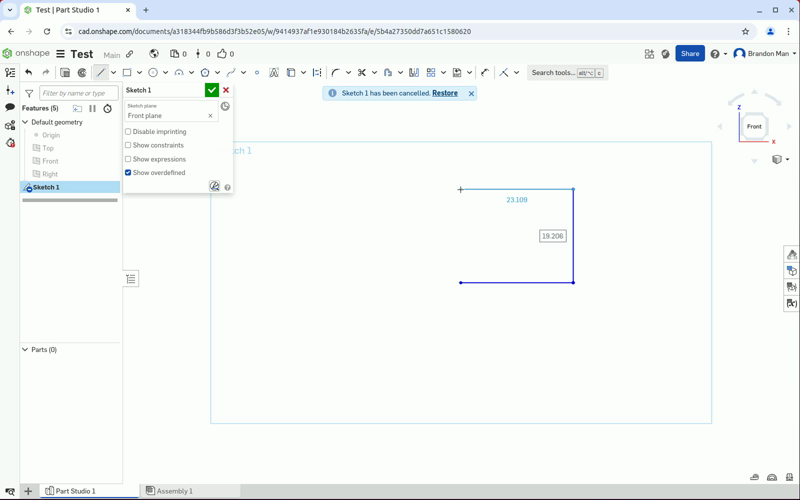
key_up(shift)
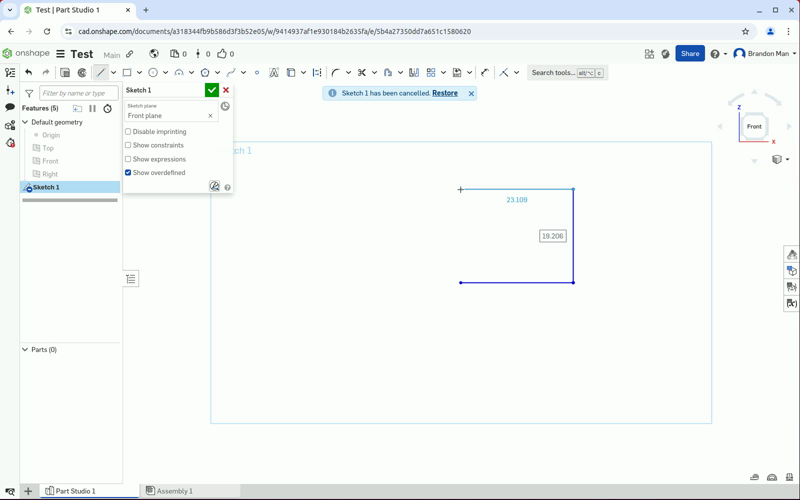
key_down(shift)
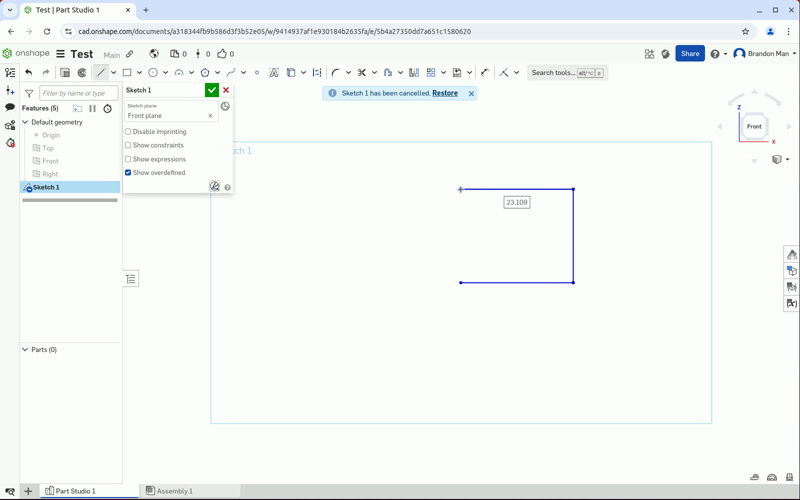
mouse_move(460, 282)
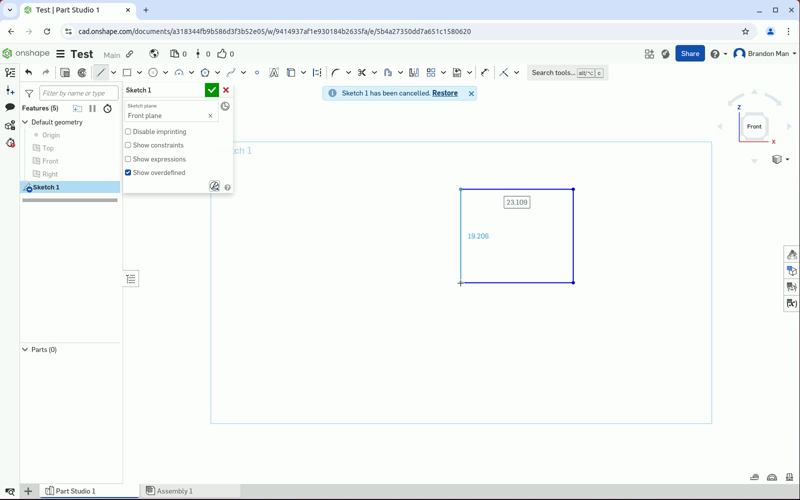
key_up(shift)
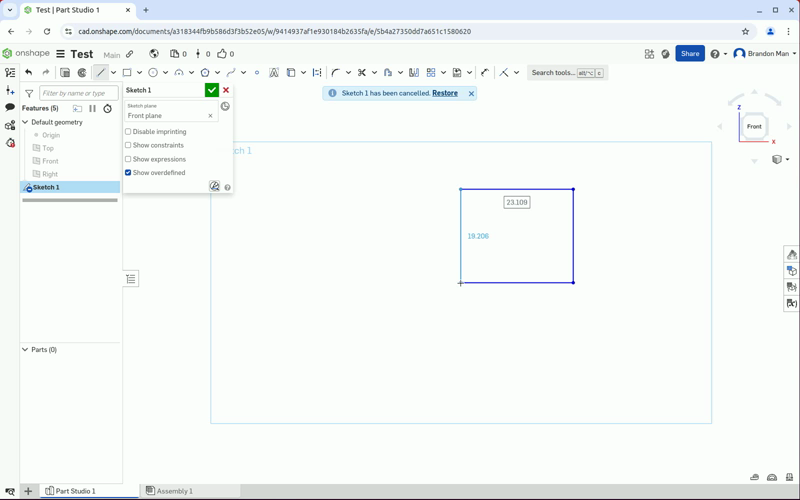
click(460, 282)
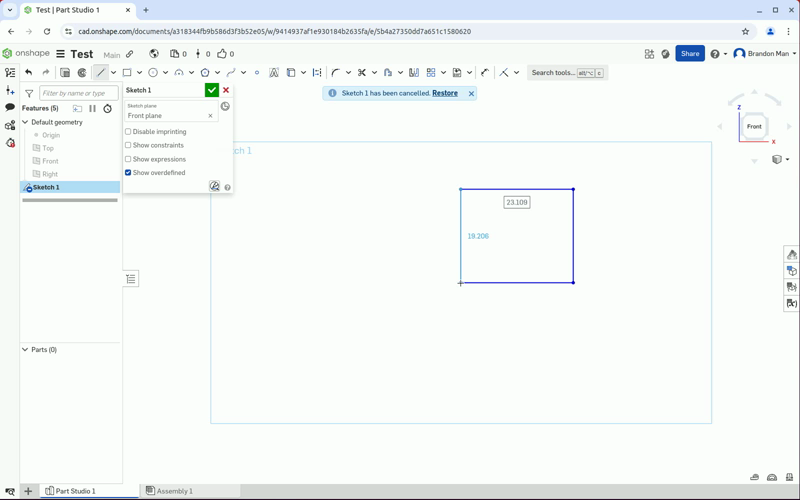
key(esc)
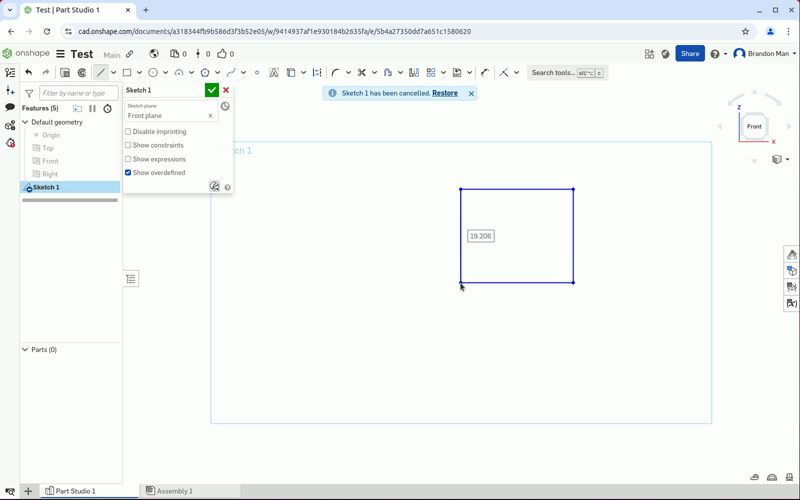
mouse_move(473, 258)
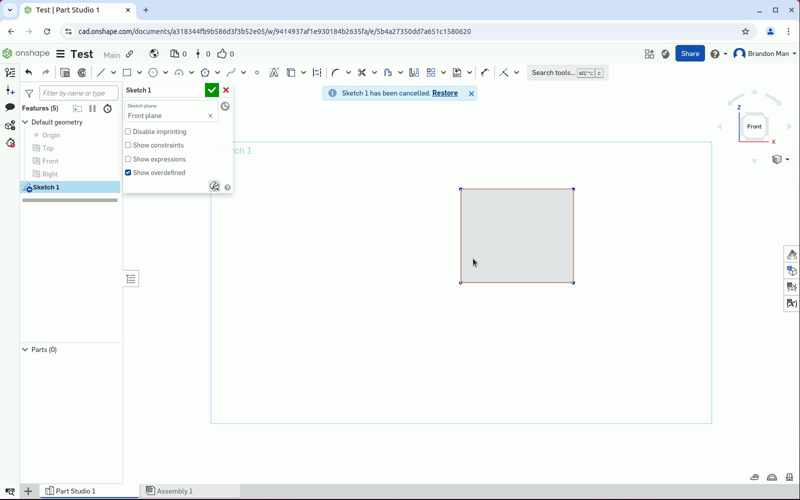
click(473, 258)
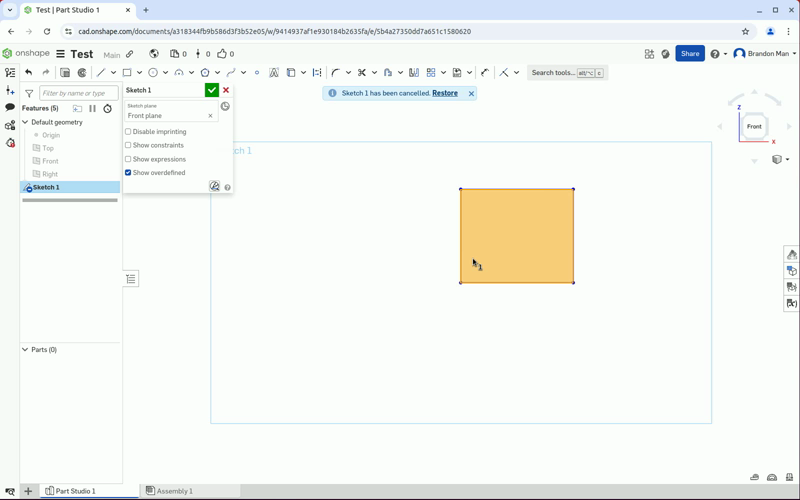
mouse_move(73, 352)
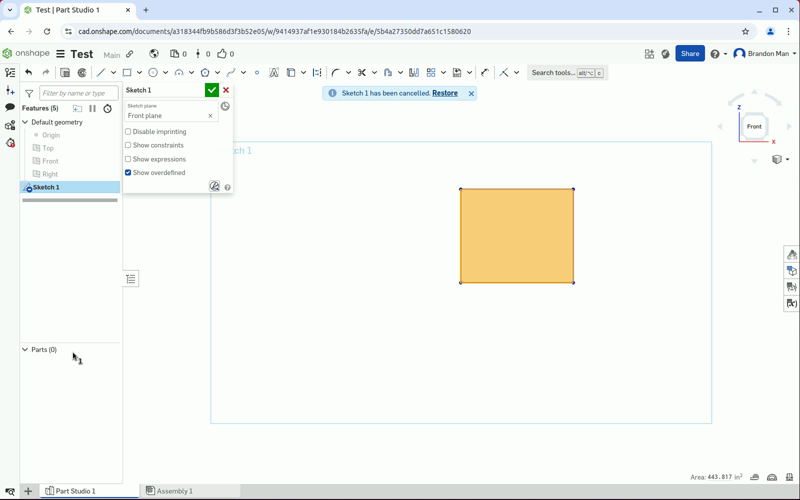
key(shift+y)
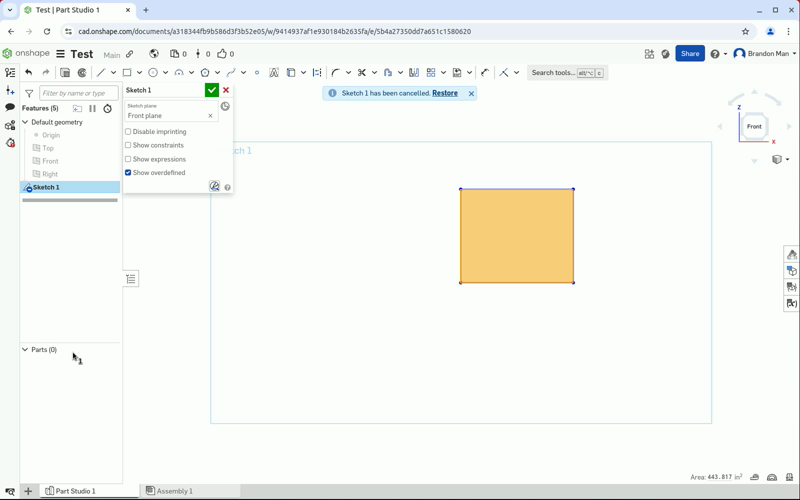
key(shift+e)
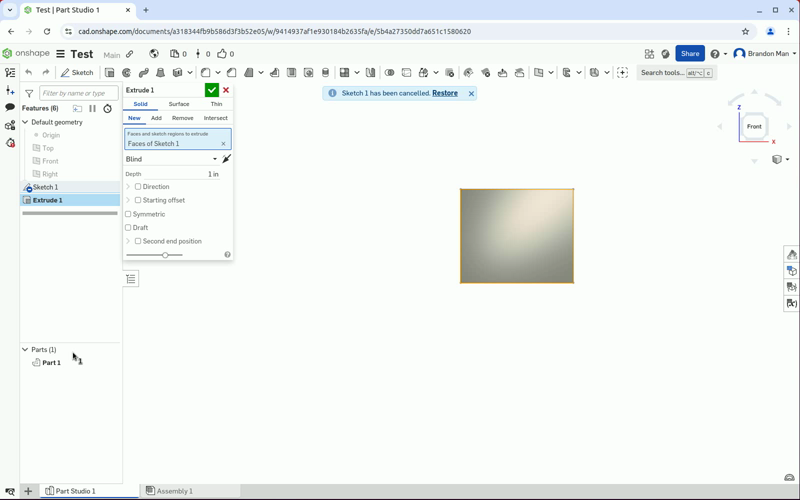
mouse_move(143, 106)
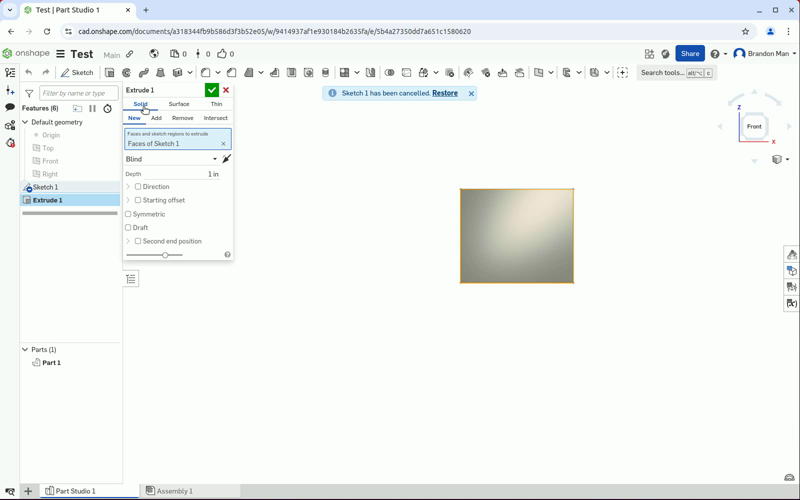
click(143, 106)
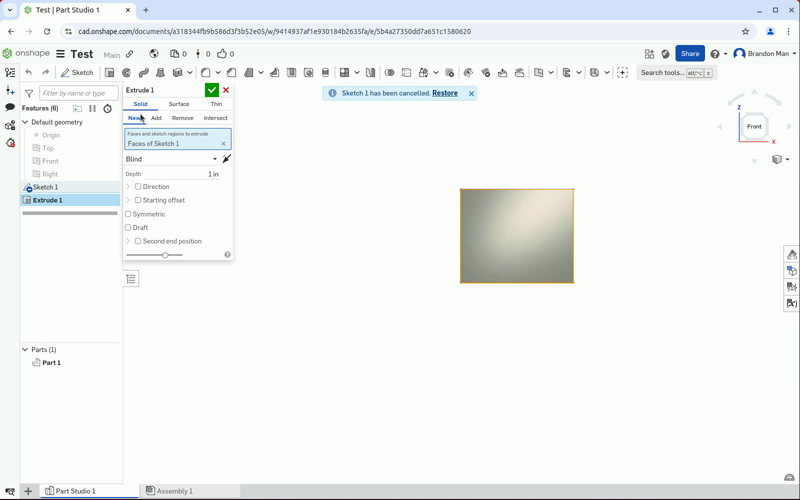
mouse_move(137, 120)
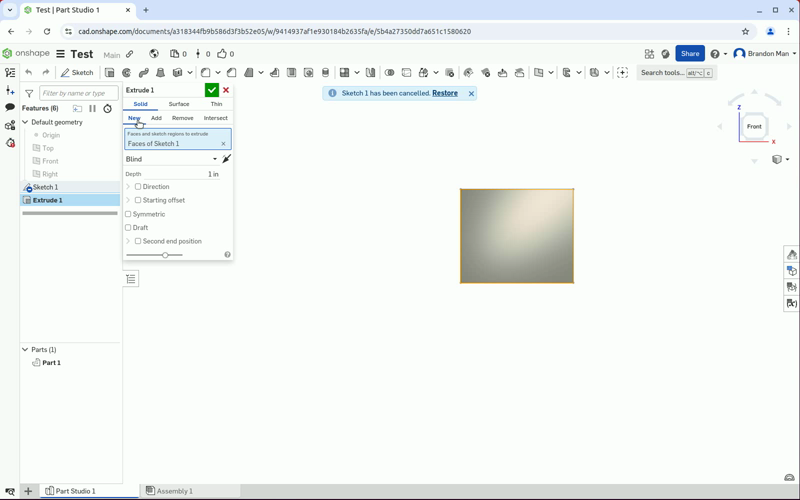
click(137, 120)
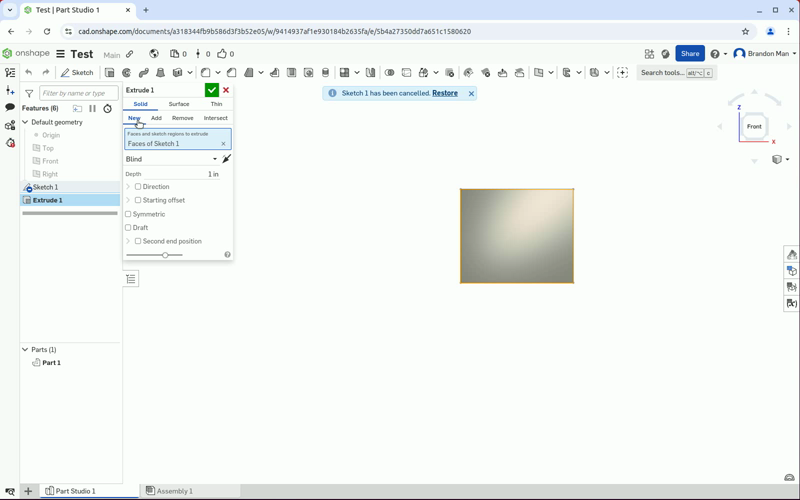
key(tab, 4)
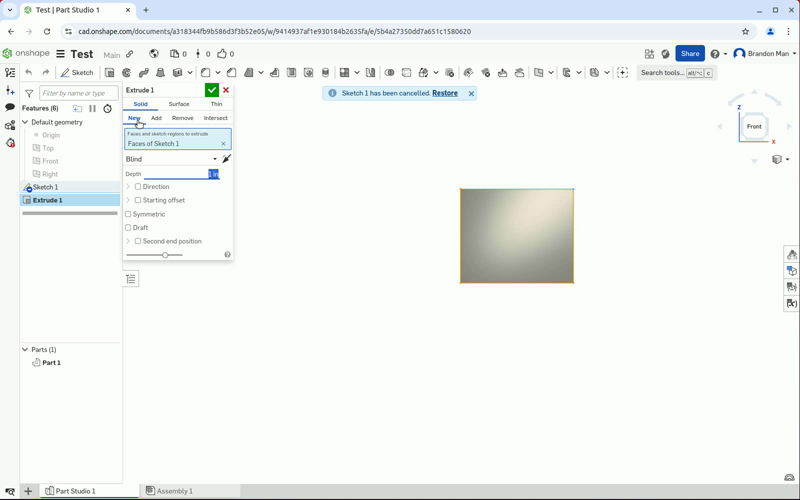
text(15.405)
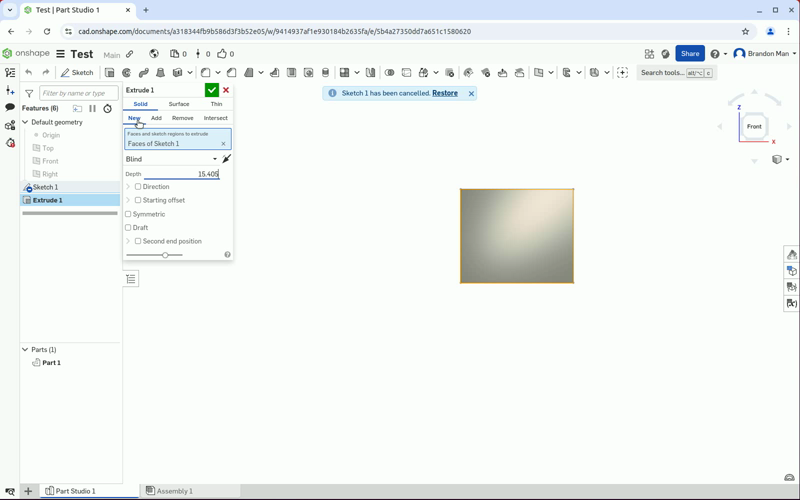
key(enter)
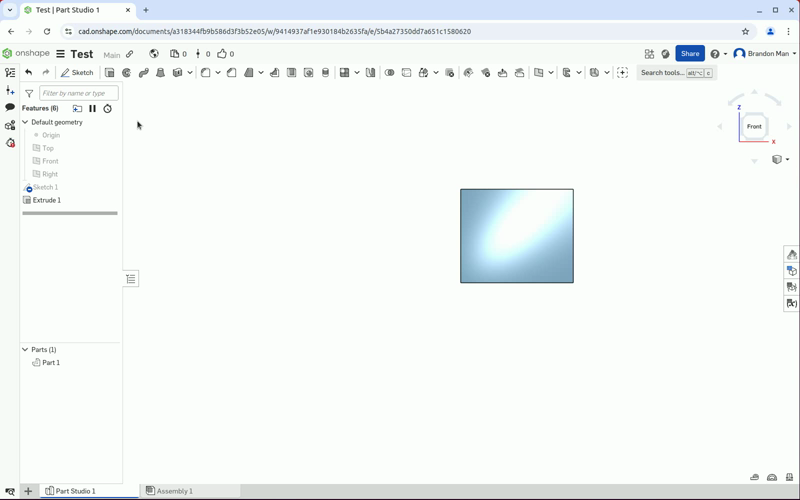
key(shift+h)
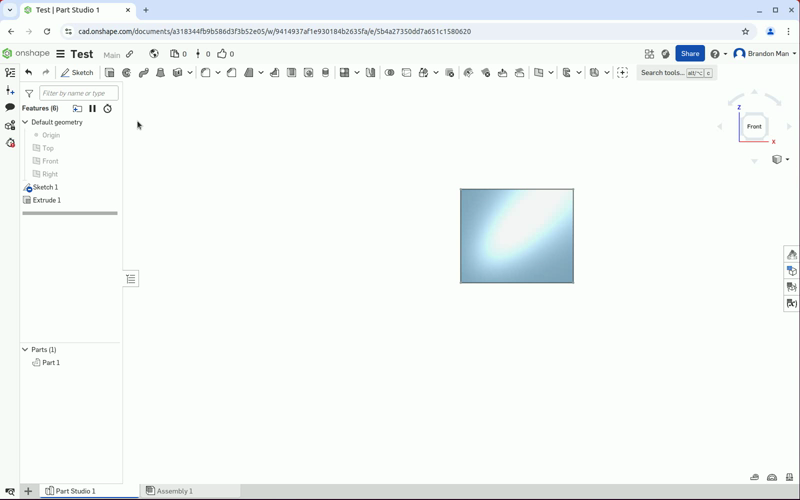
key(shift+h)
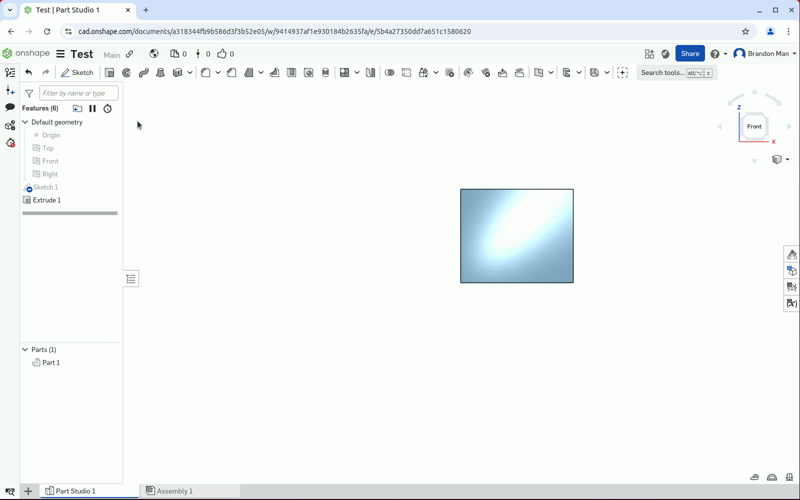
mouse_move(73, 189)
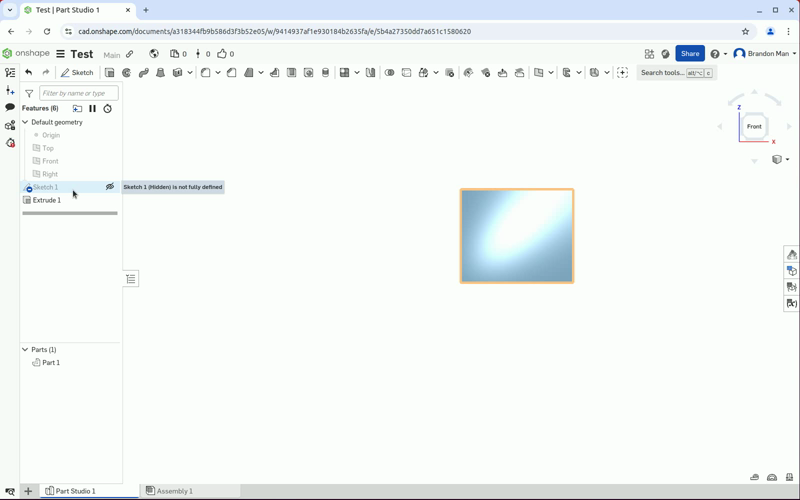
click(73, 189)
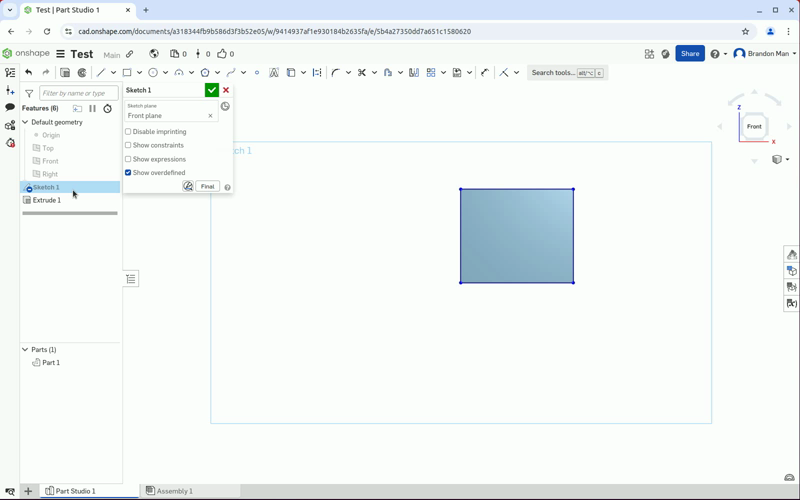
mouse_move(229, 92)
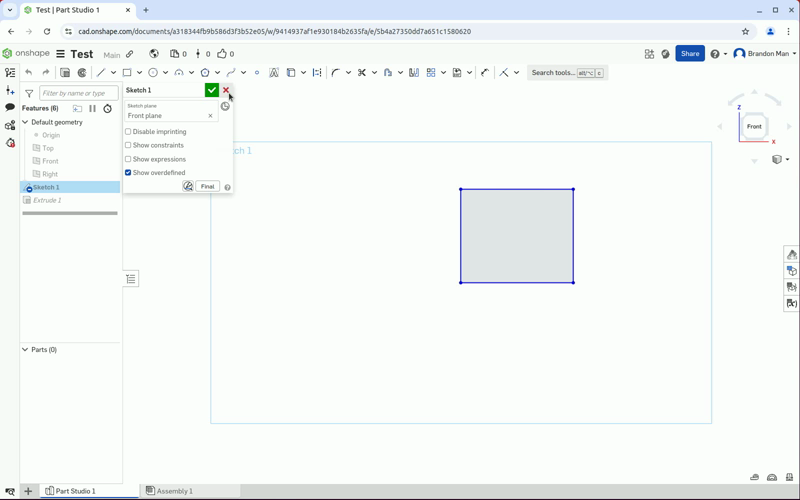
click(229, 92)
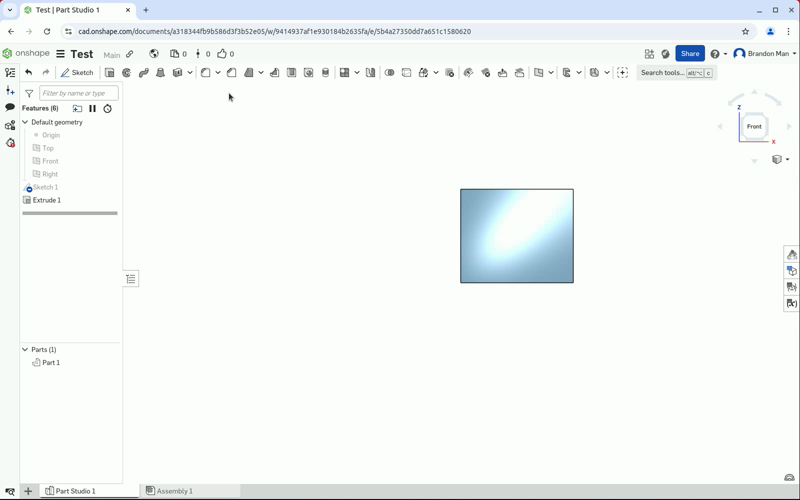
mouse_move(73, 352)
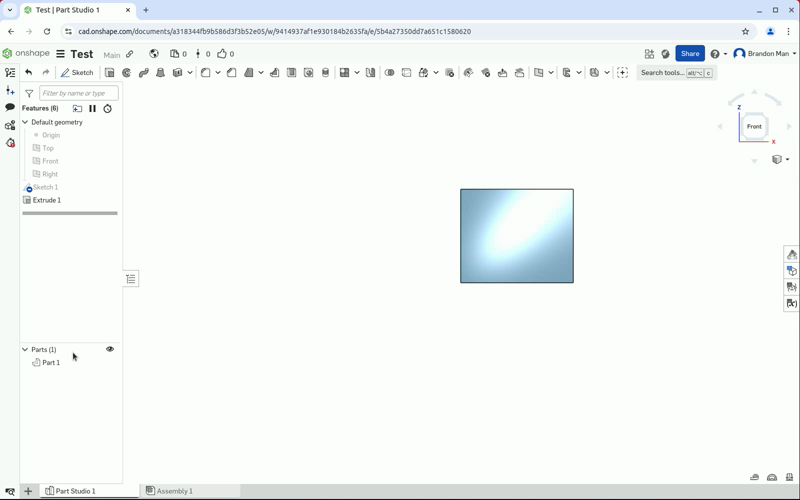
key(y)
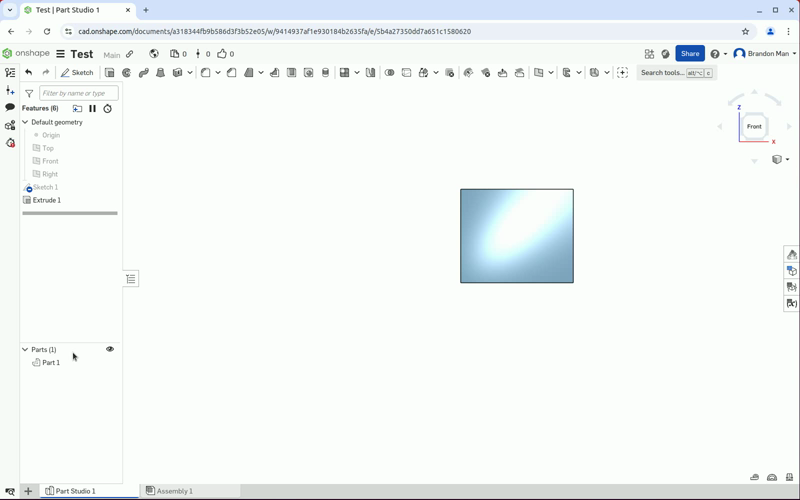
key(shift+p)
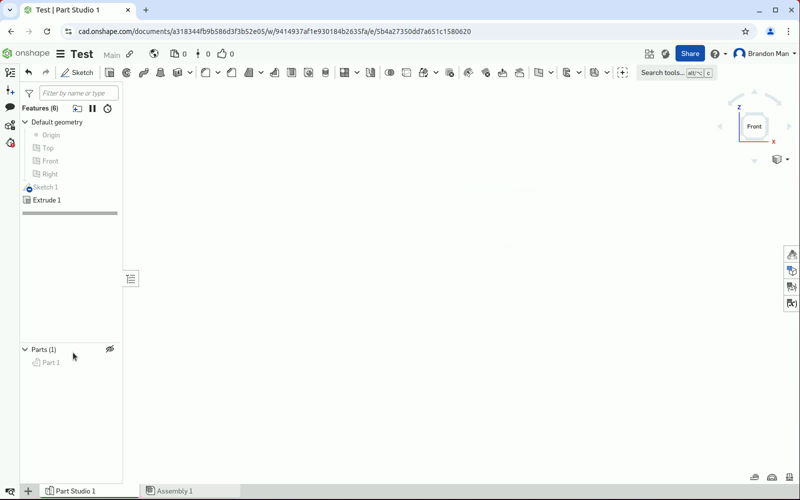
key(space)
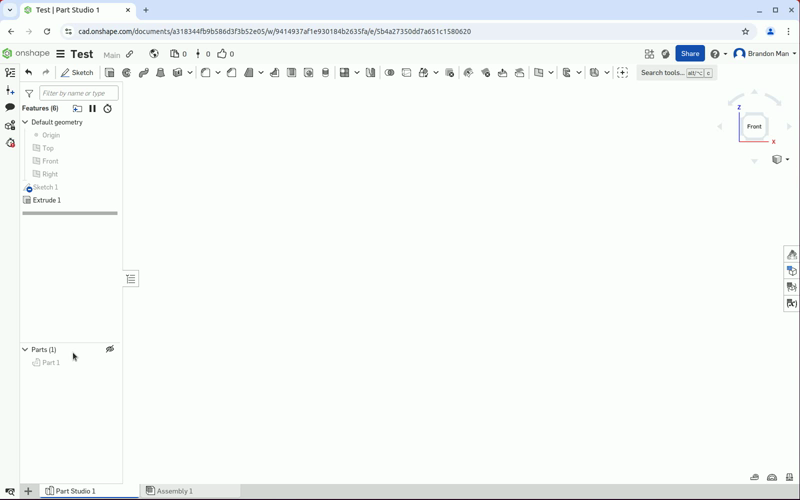
key_down(shift)
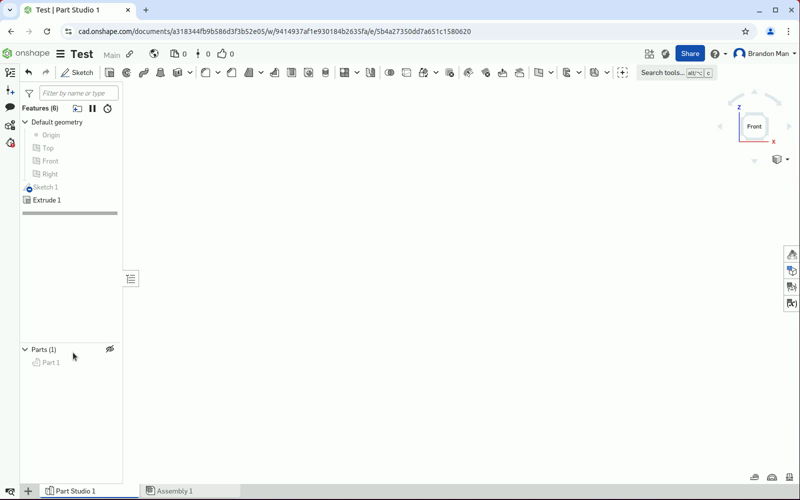
key(left)
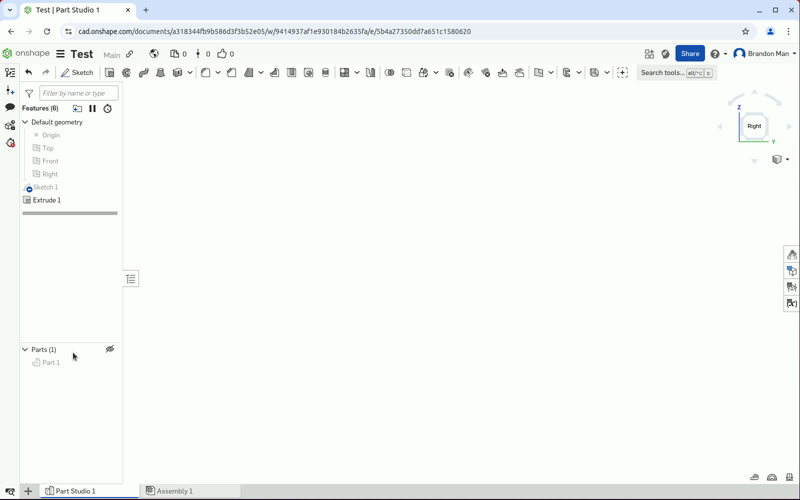
key_up(shift)
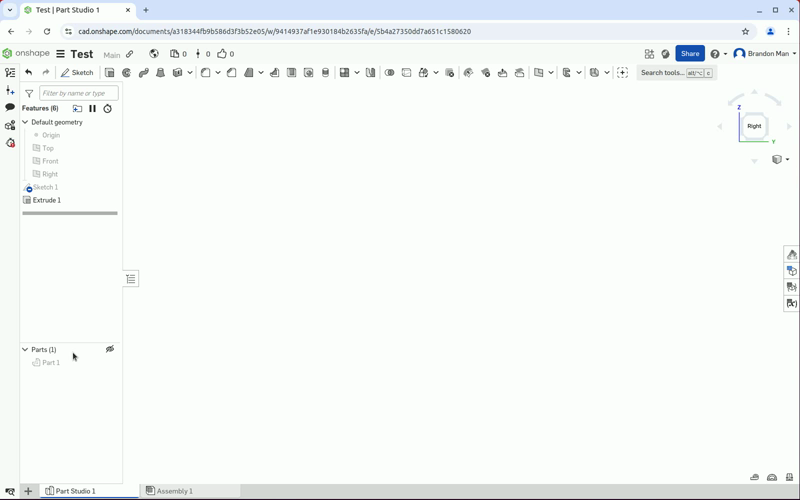
mouse_move(73, 352)
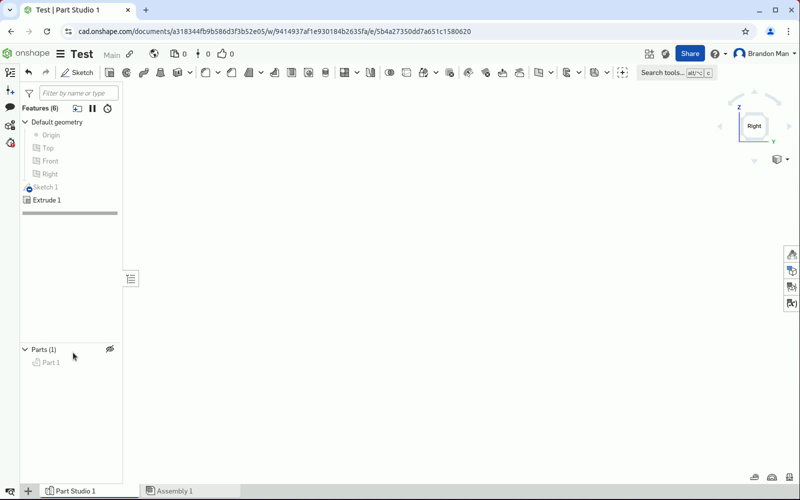
key(shift+y)
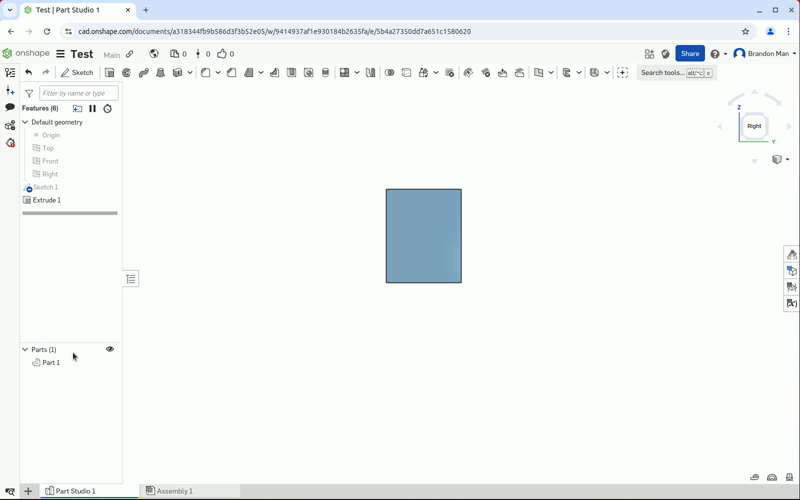
mouse_move(541, 75)
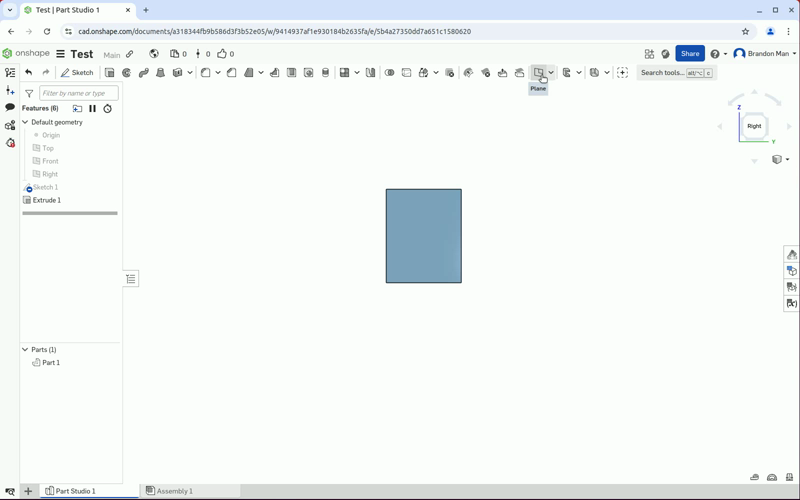
click(541, 75)
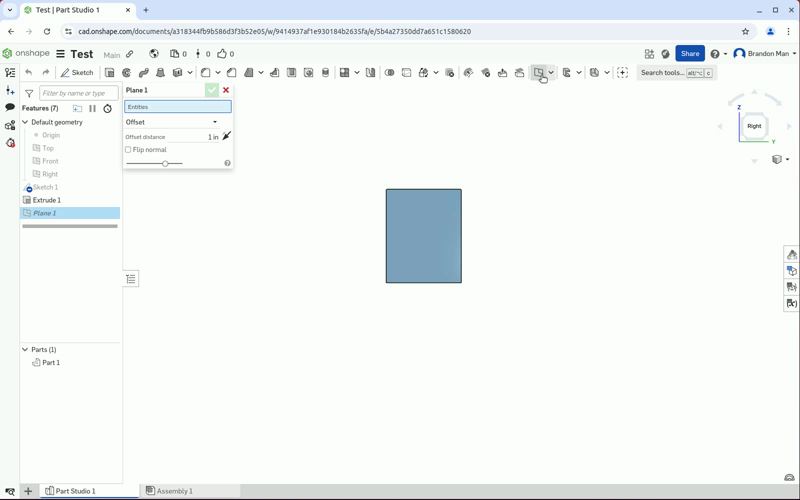
mouse_move(73, 176)
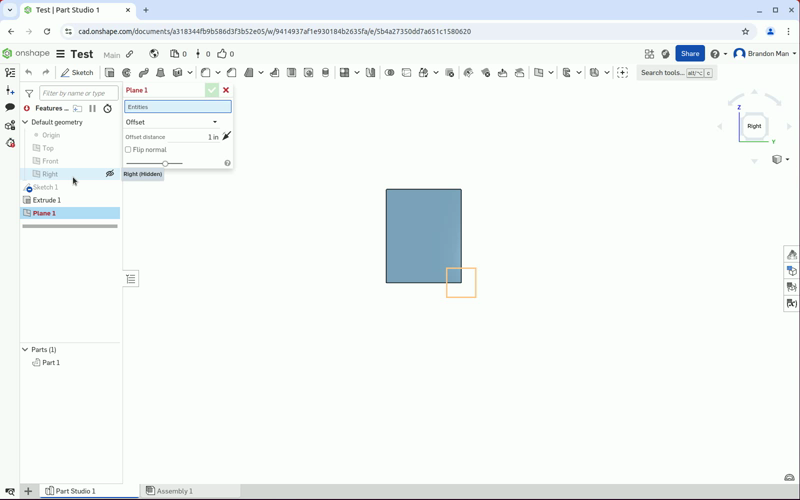
click(73, 176)
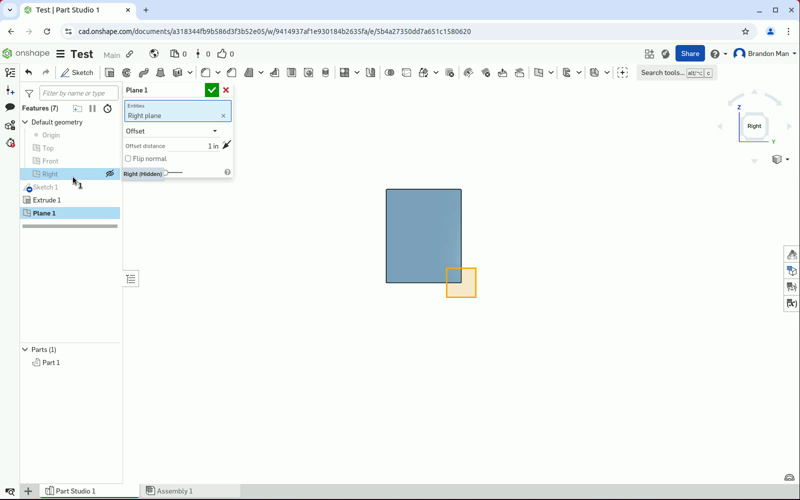
key(tab, 2)
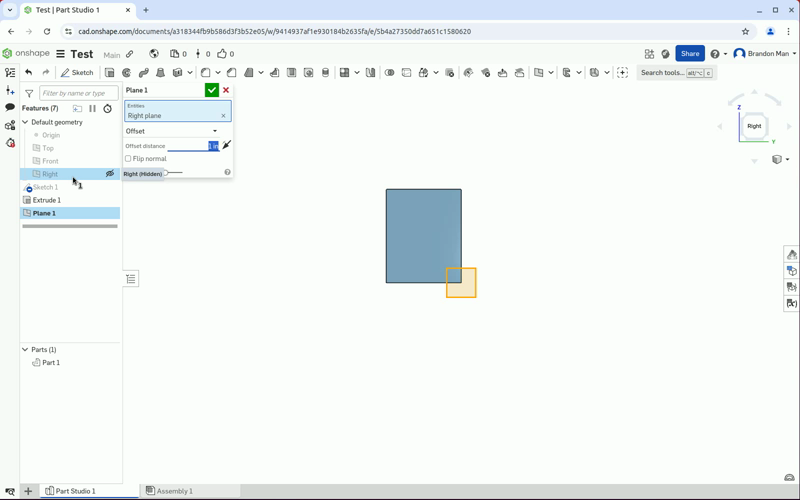
text(23.108)
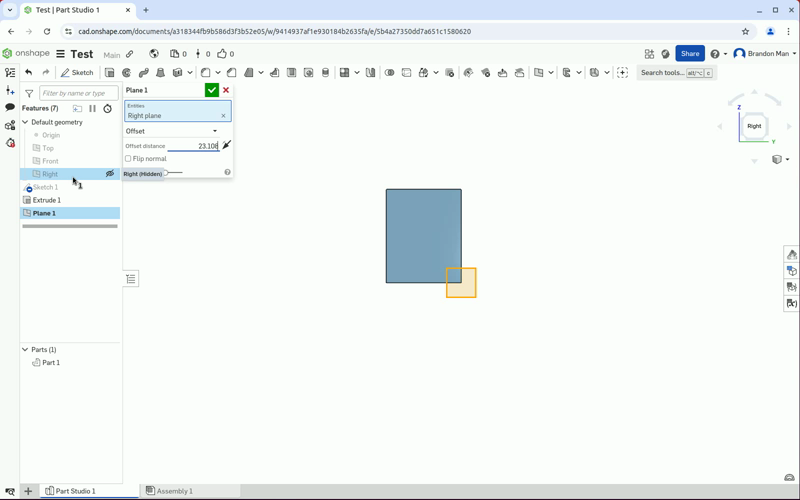
key(enter, 2)
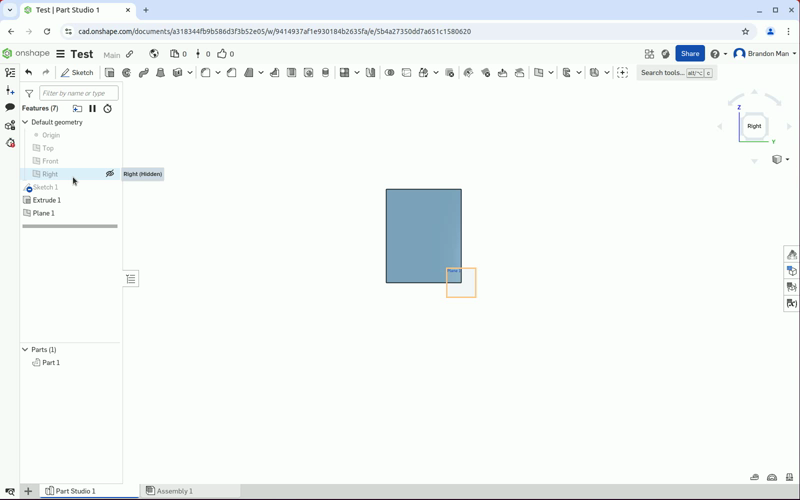
key(shift+s)
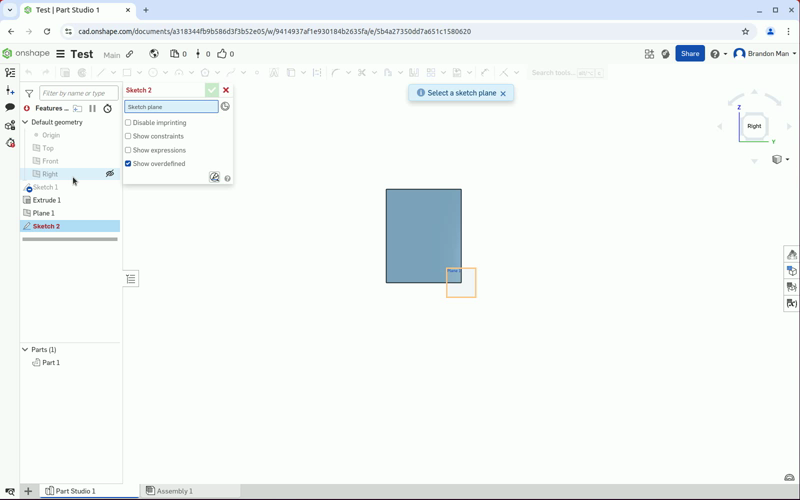
mouse_move(73, 215)
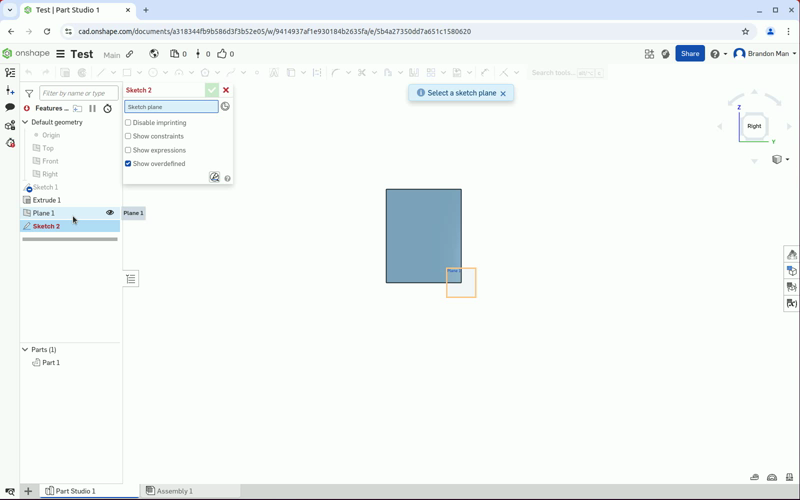
click(73, 215)
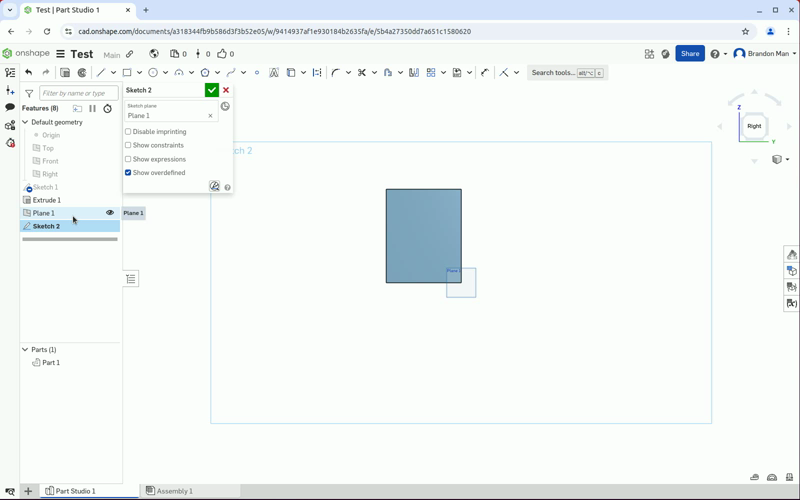
mouse_move(73, 352)
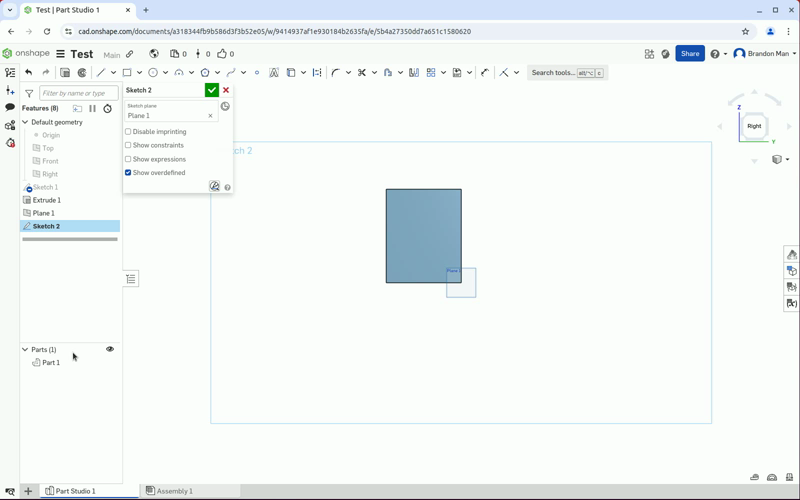
key(y)
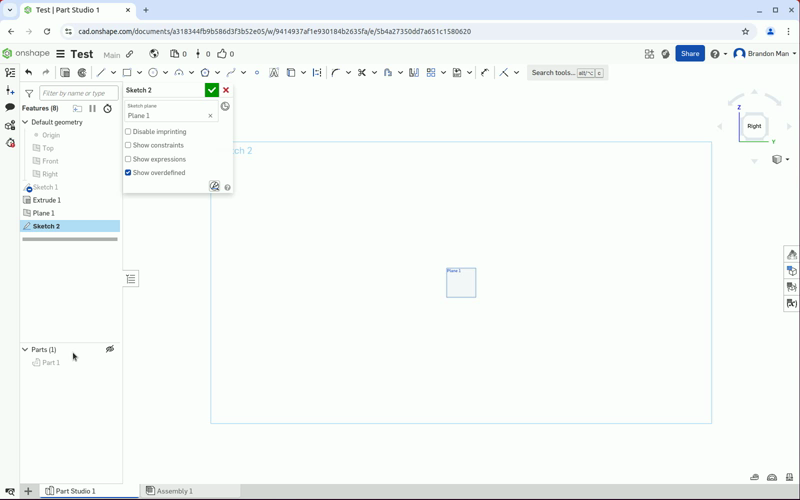
key(l)
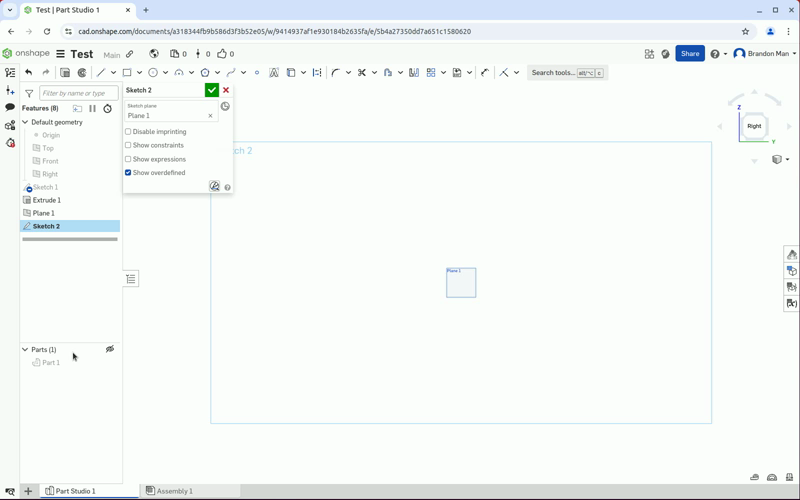
key_down(shift)
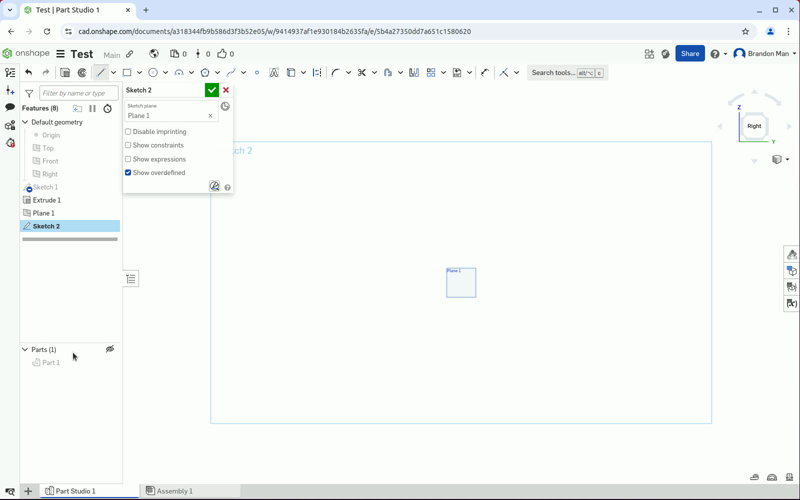
mouse_move(385, 264)
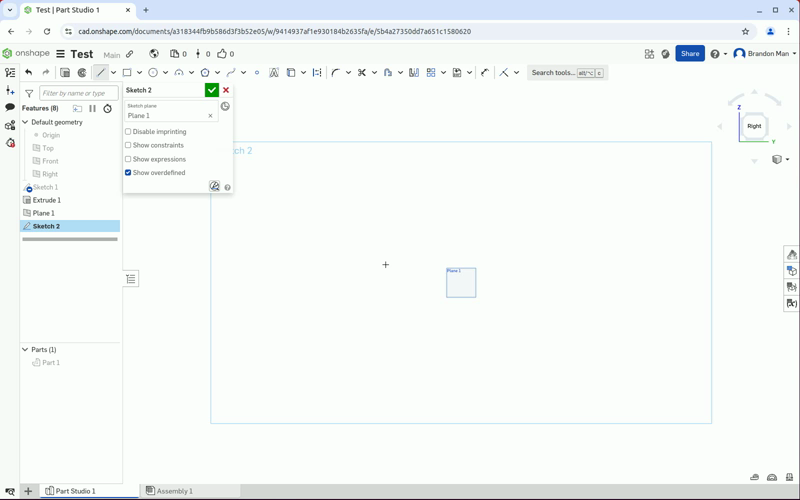
click(385, 264)
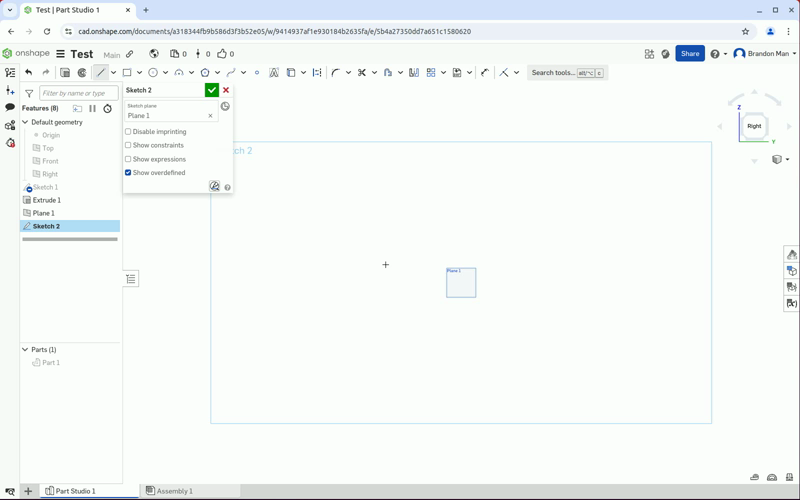
key_up(shift)
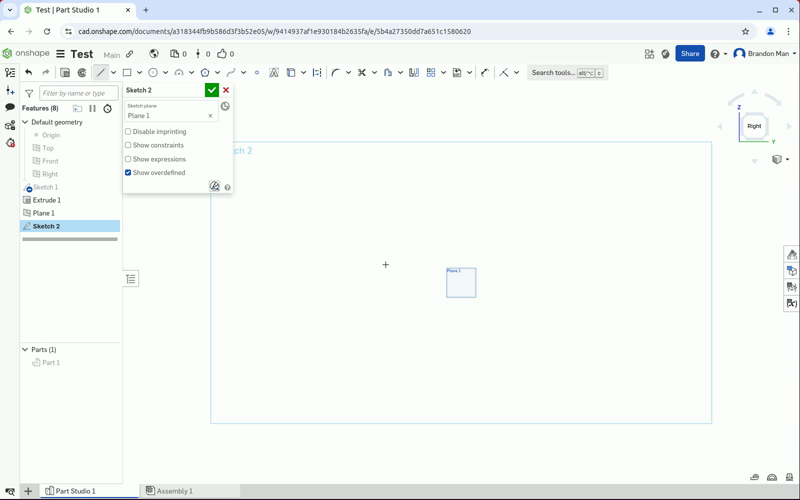
key_down(shift)
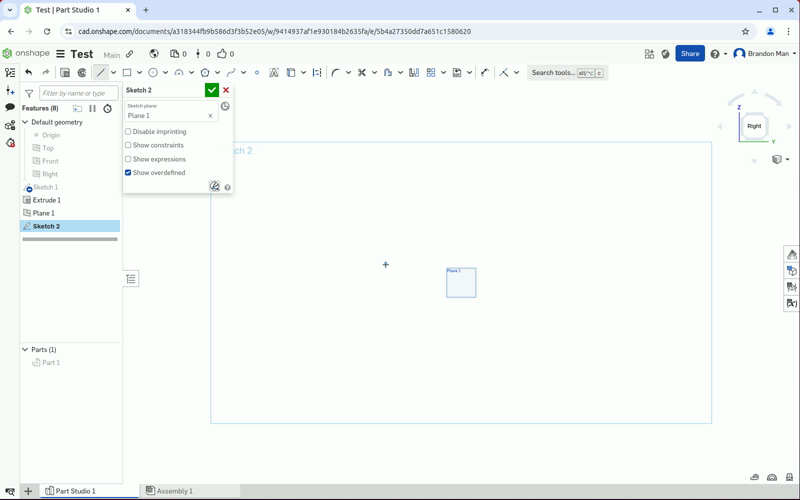
mouse_move(442, 188)
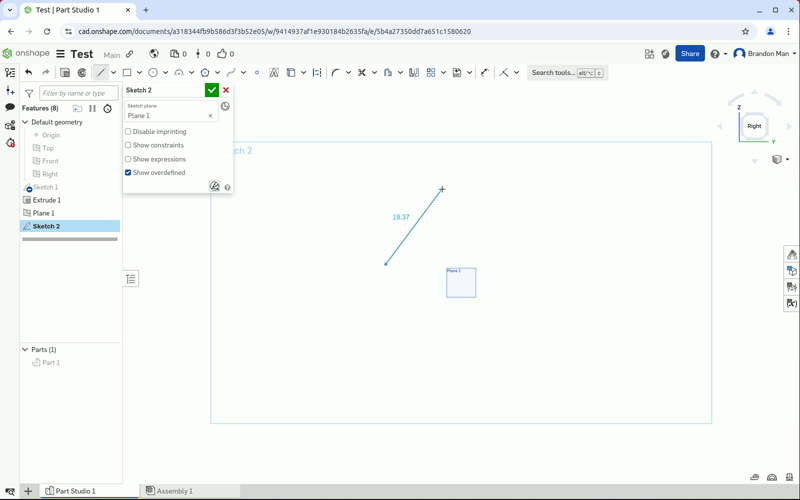
click(442, 188)
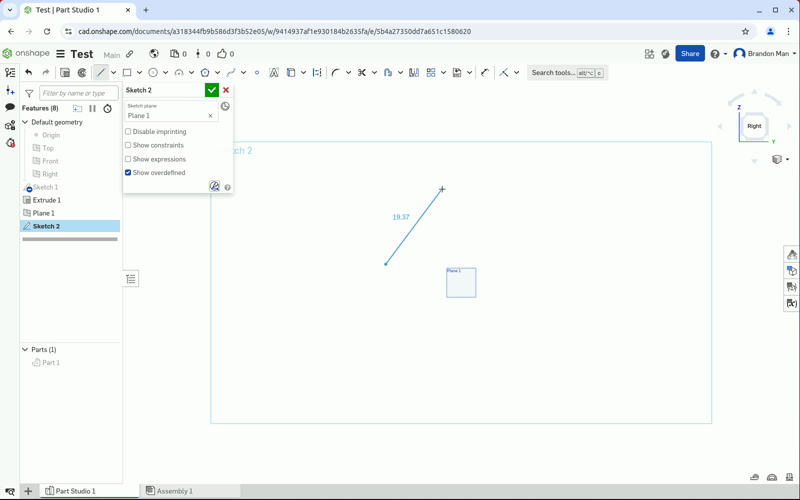
key_up(shift)
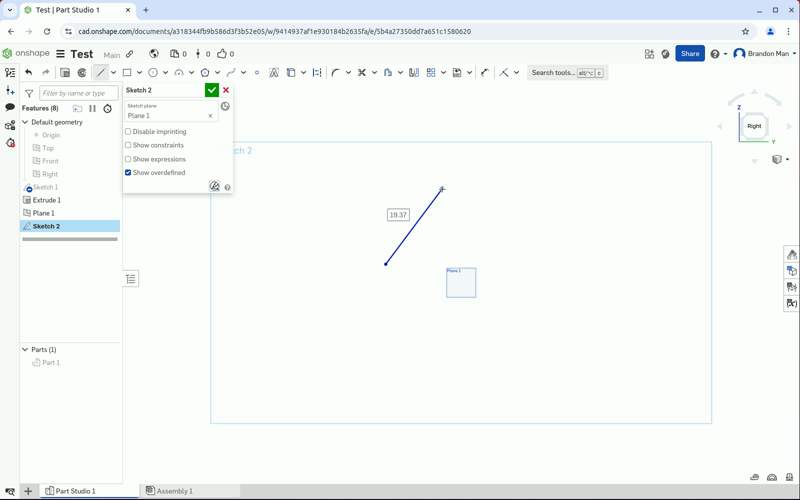
key_down(shift)
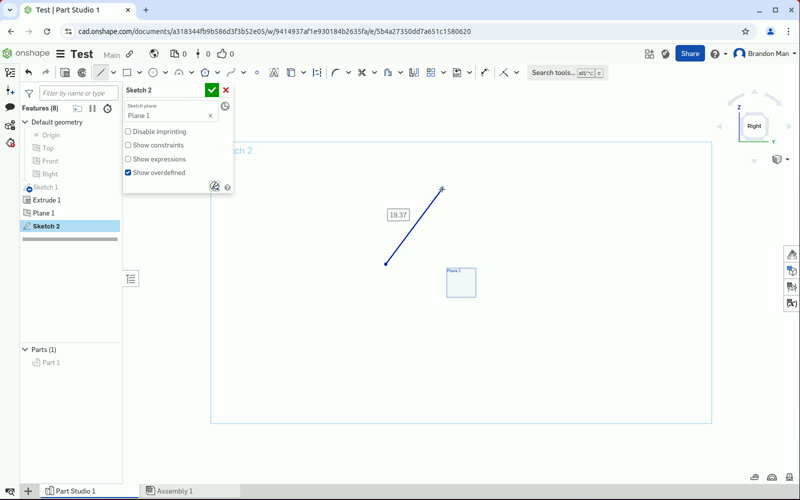
mouse_move(472, 188)
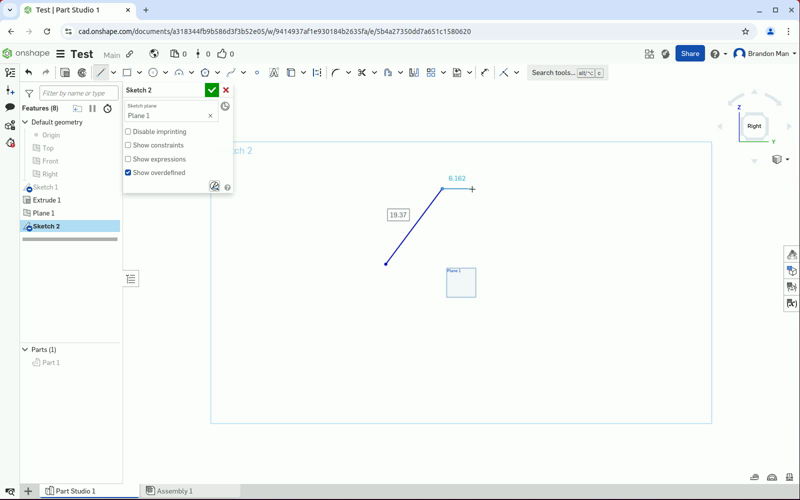
mouse_move(385, 188)
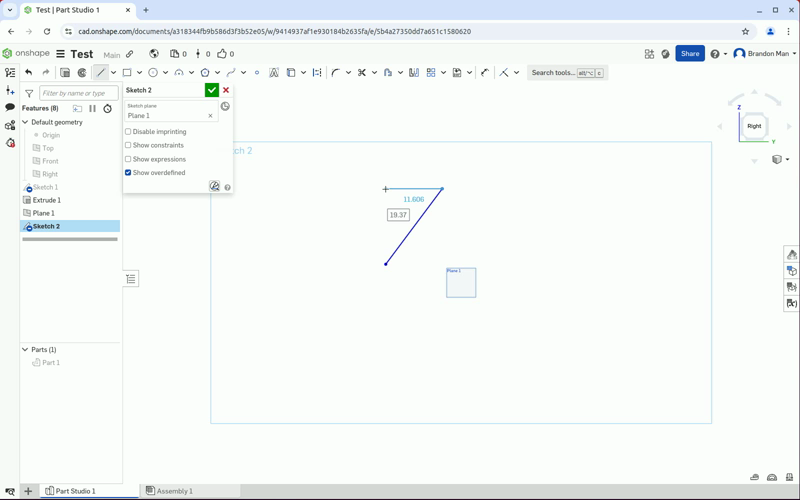
click(385, 188)
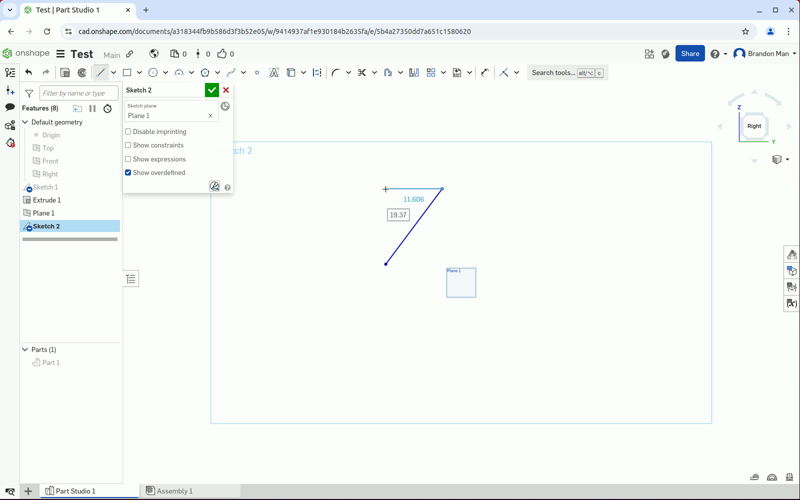
key_up(shift)
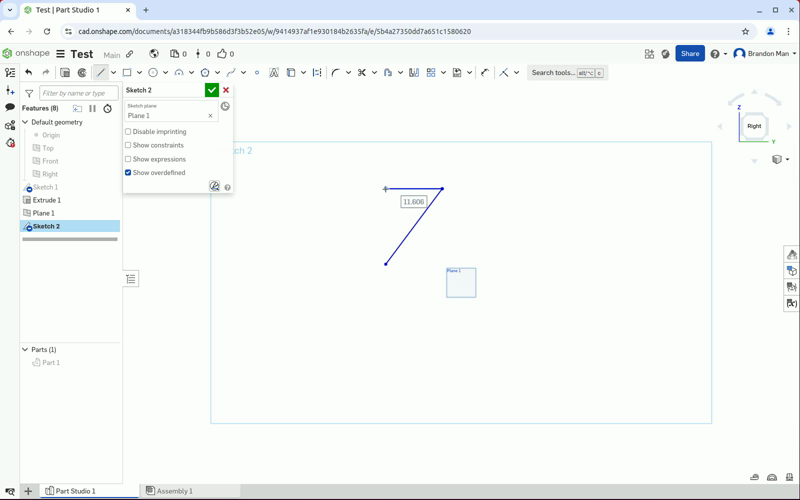
key_down(shift)
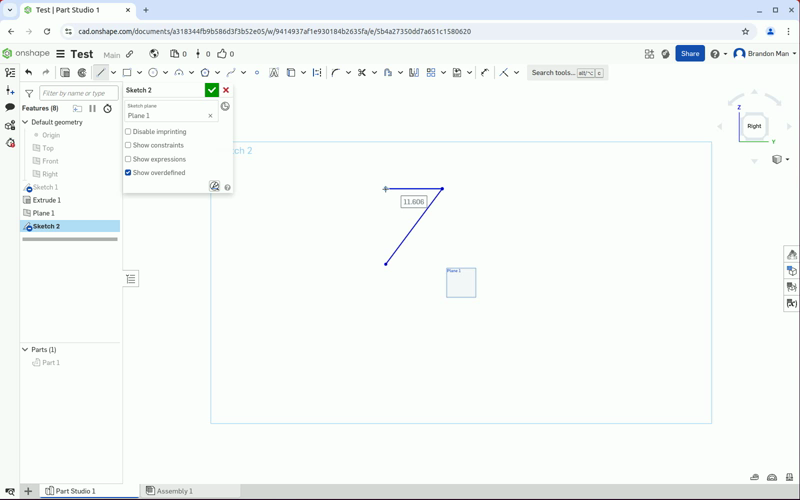
mouse_move(385, 264)
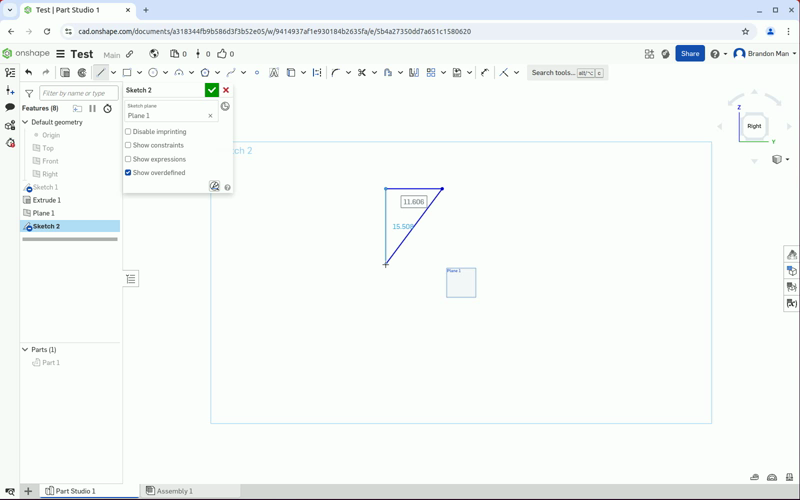
key_up(shift)
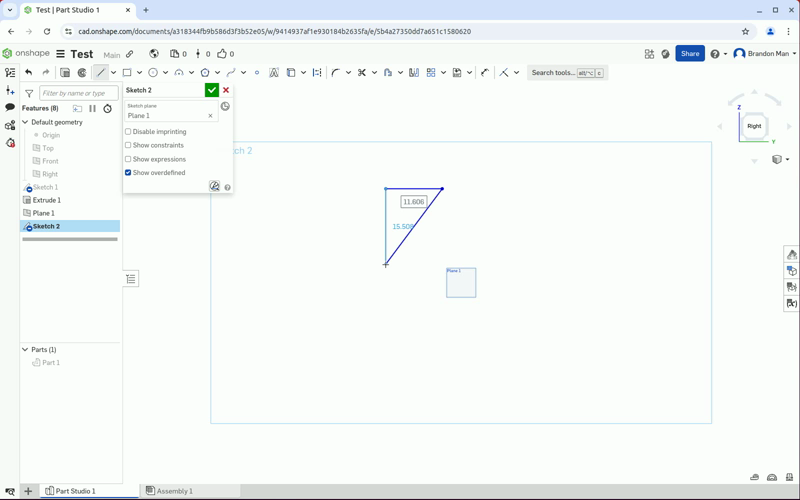
click(385, 264)
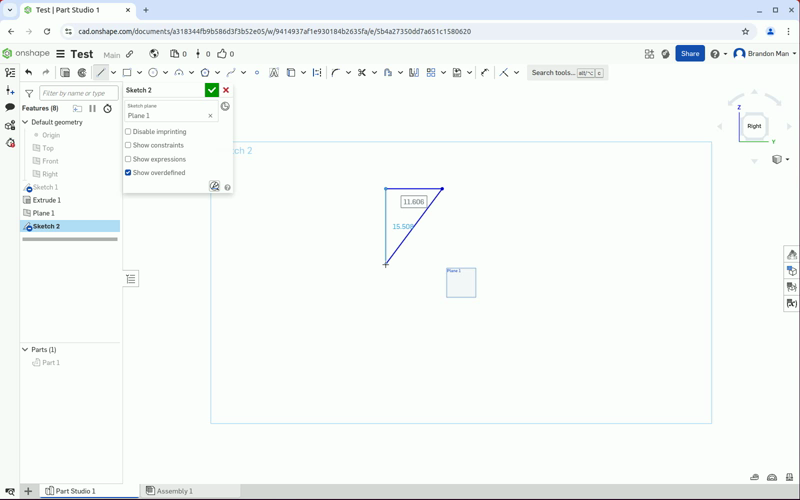
key(esc)
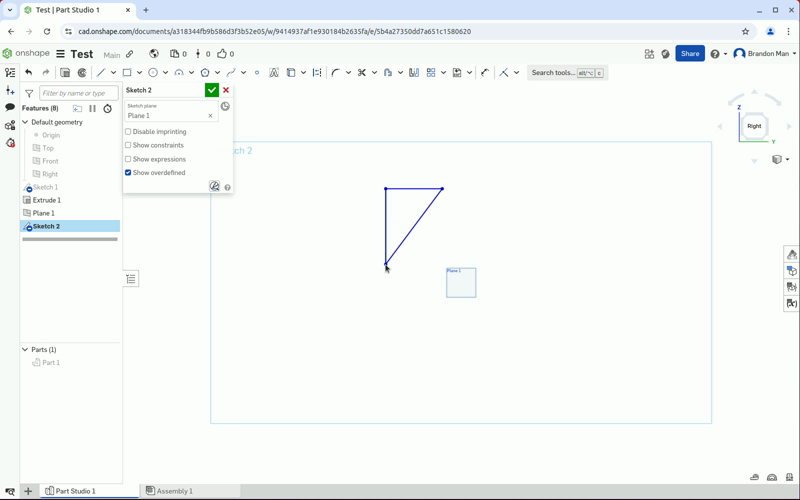
mouse_move(392, 228)
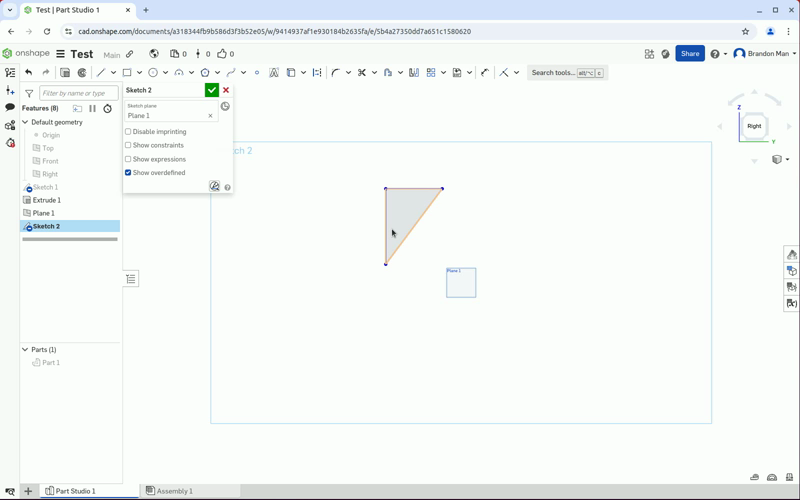
click(392, 228)
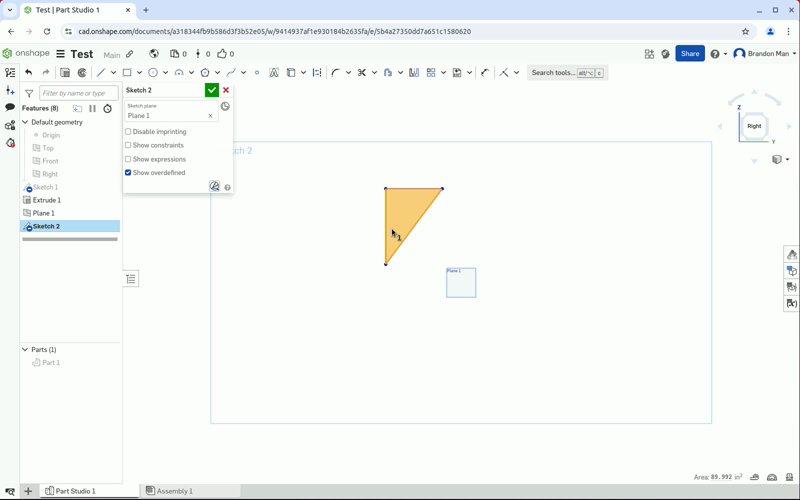
mouse_move(73, 352)
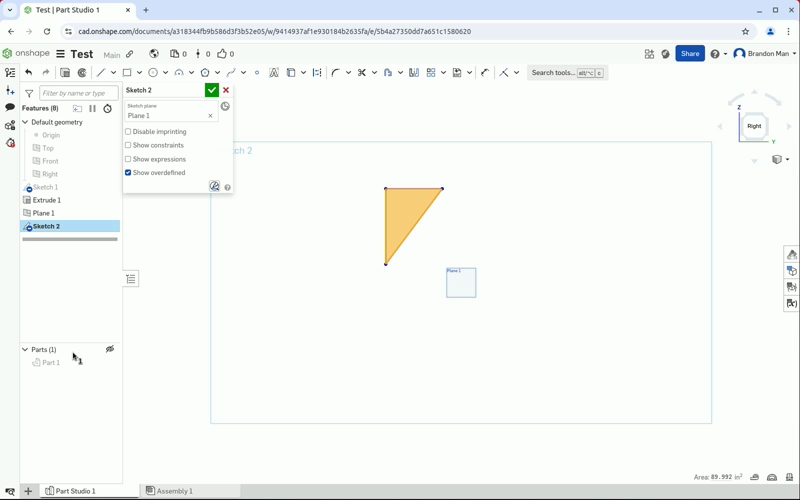
key(shift+y)
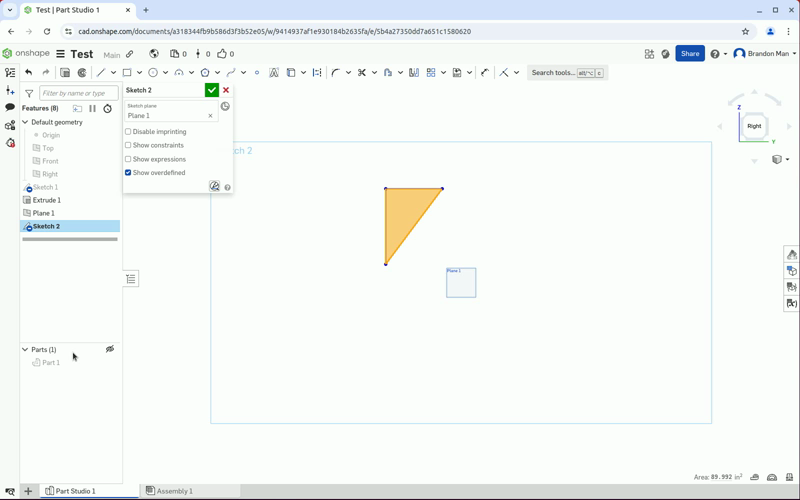
key(shift+e)
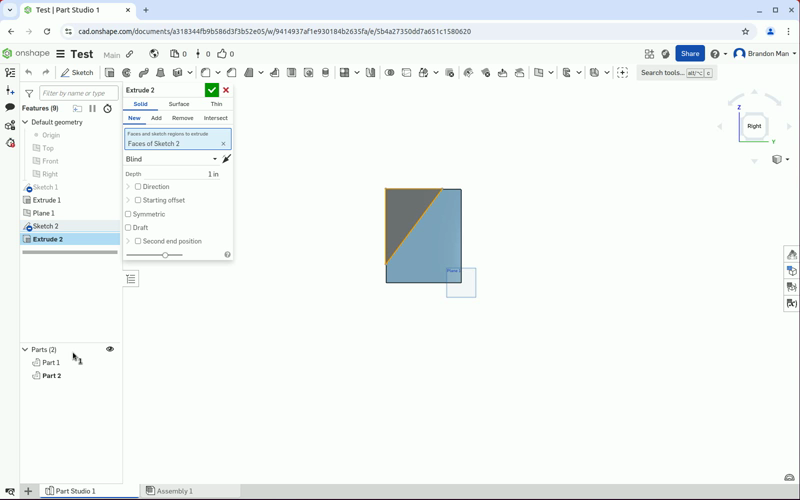
mouse_move(143, 106)
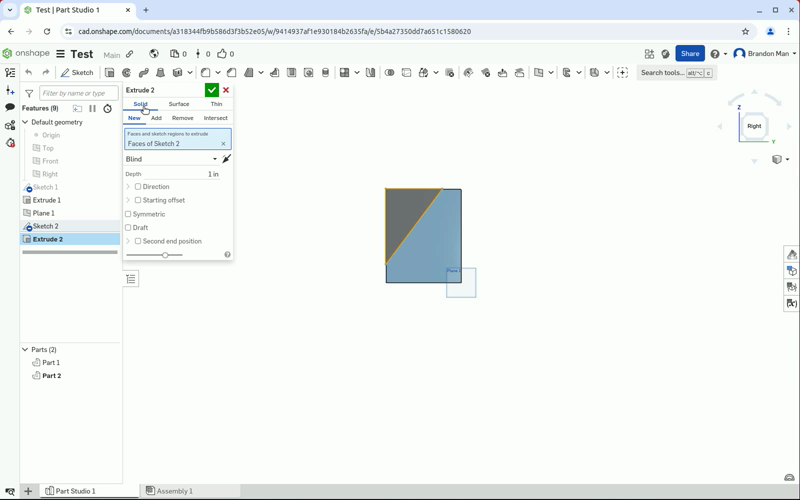
click(143, 106)
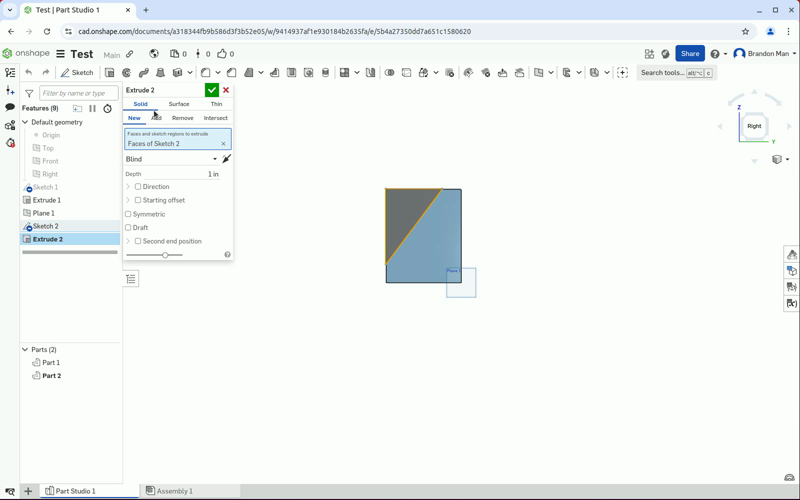
mouse_move(186, 120)
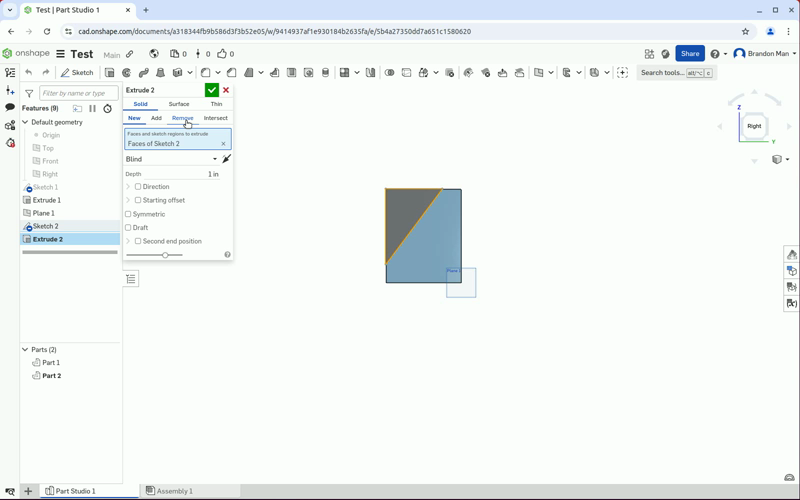
click(186, 120)
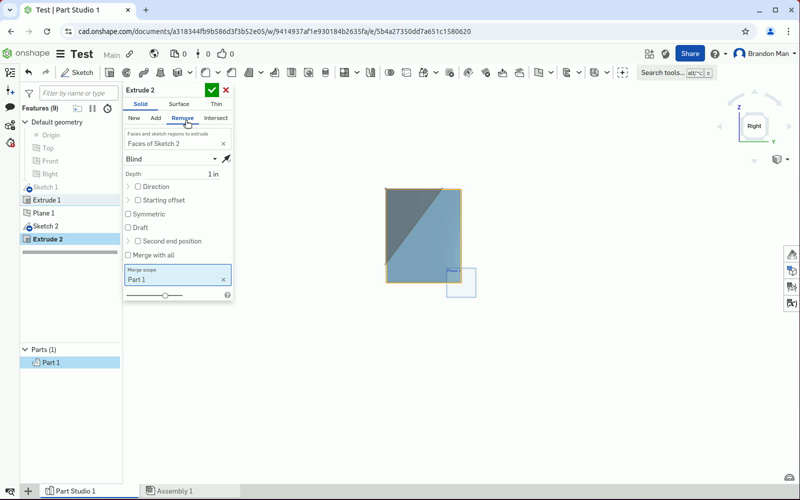
key(tab, 4)
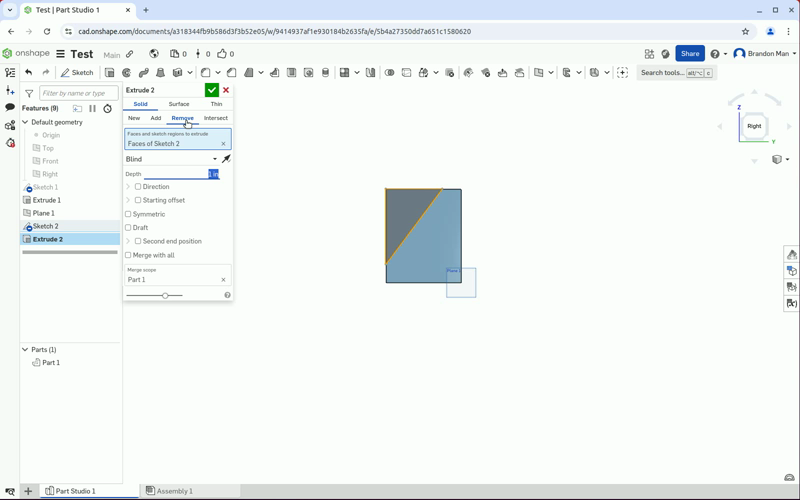
text(15.405)
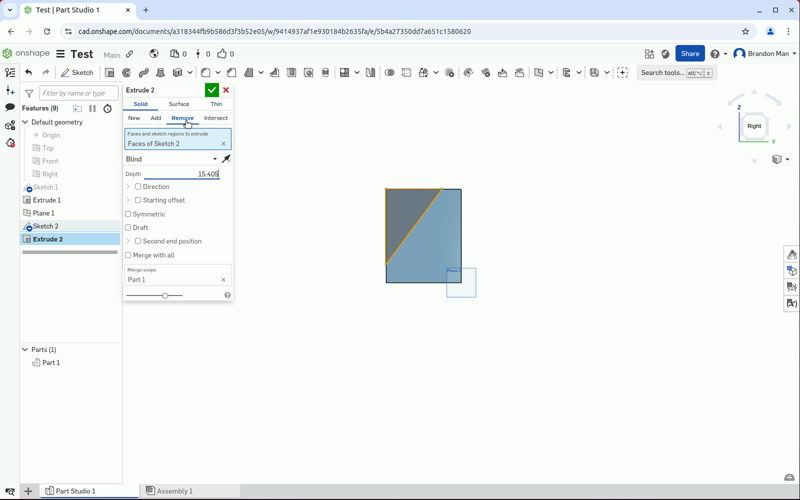
key(tab, 6)
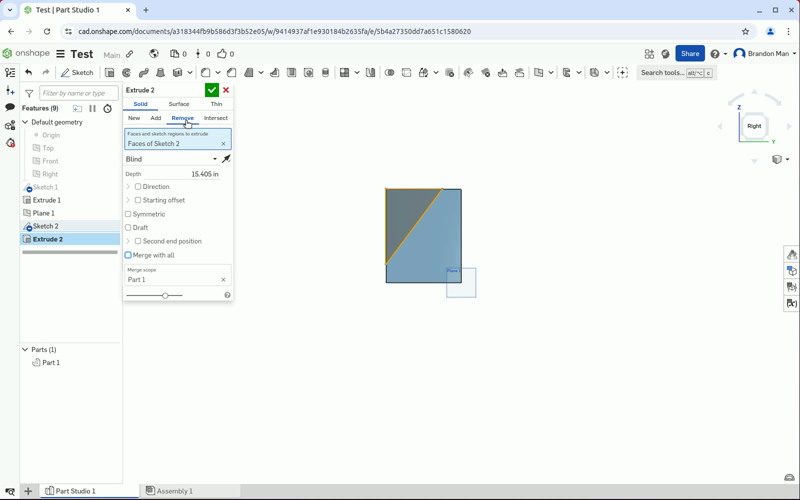
key(space)
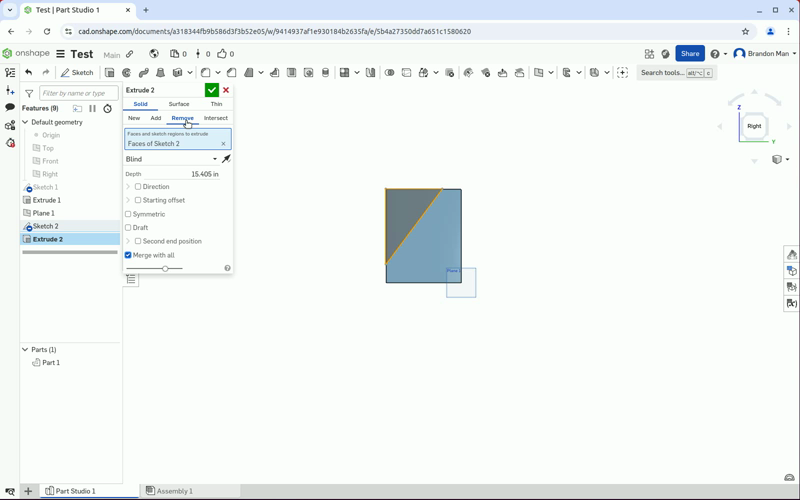
key(enter)
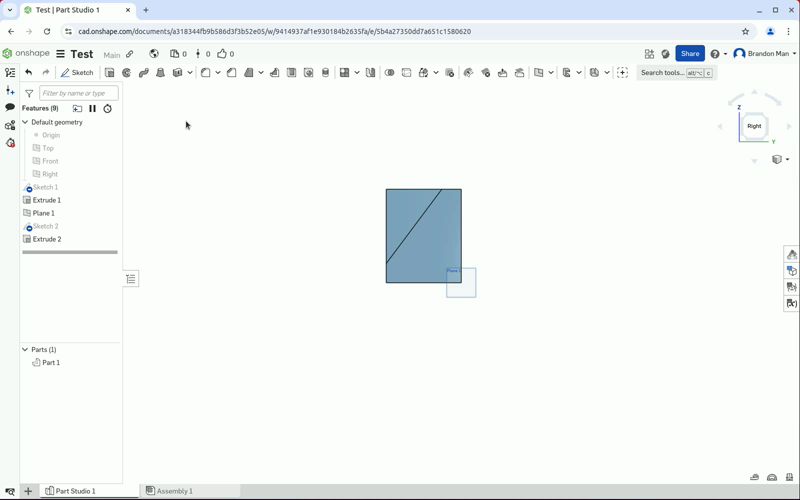
key(shift+h)
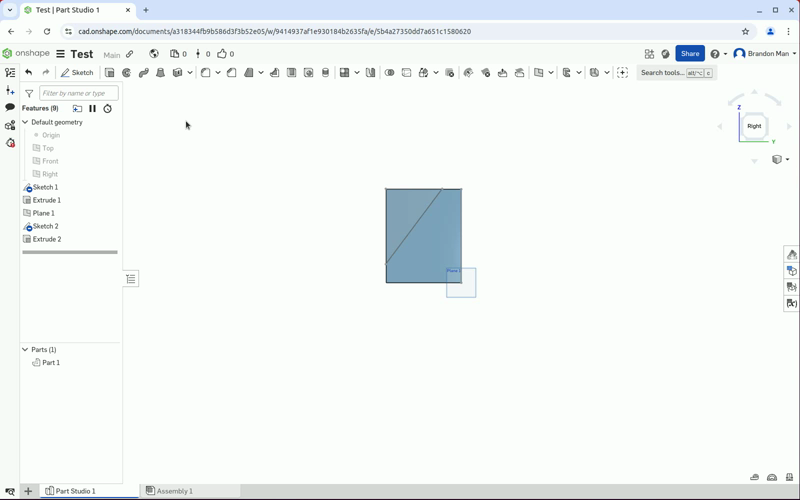
key(shift+h)
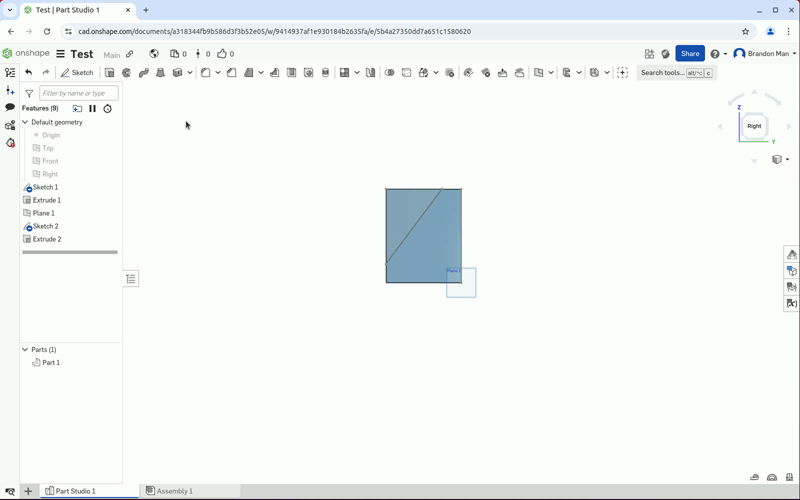
key(shift+7)
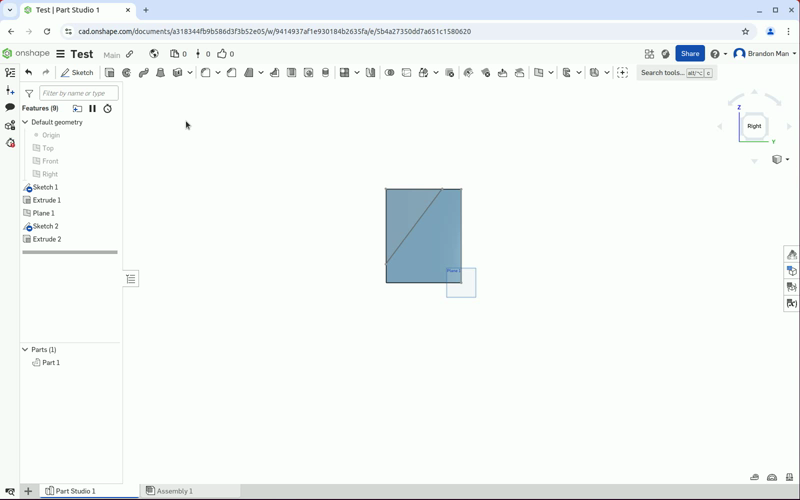
key(right, 2)
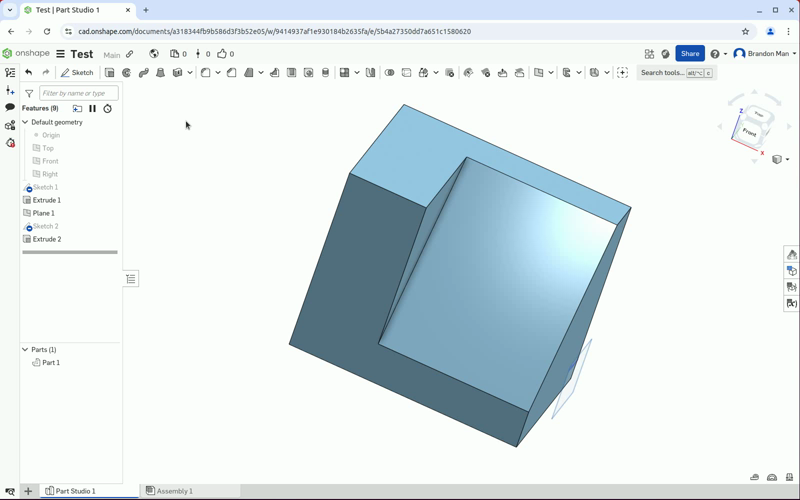
key(down, 2)
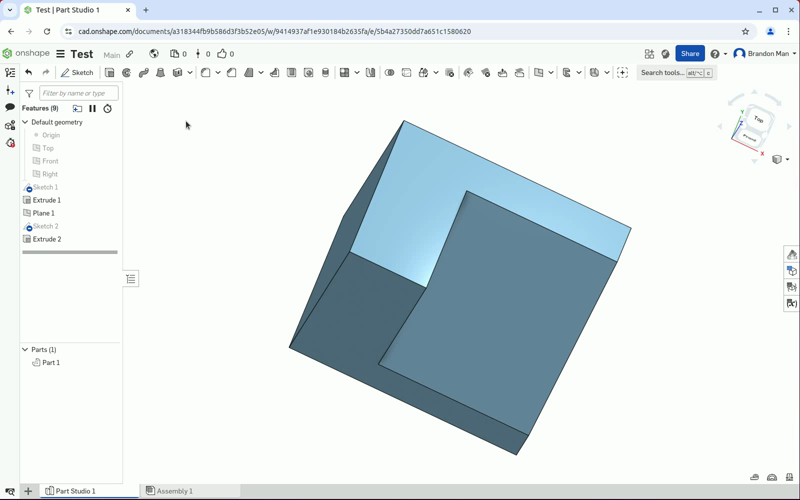
key(up, 2)
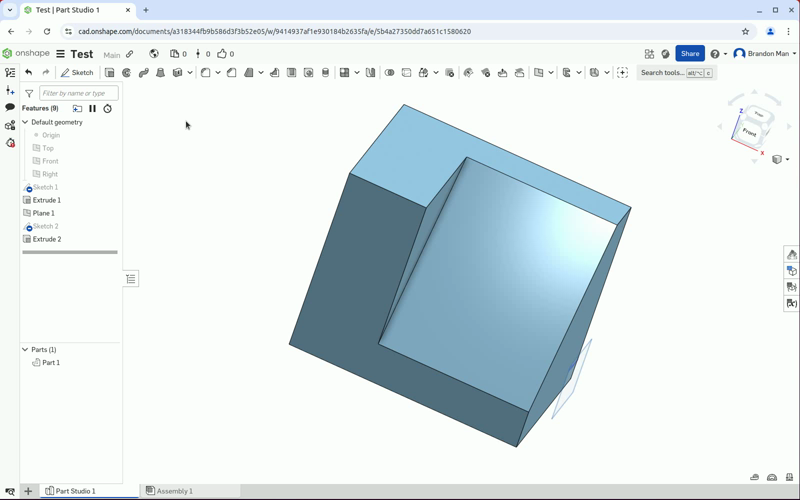
key(left, 2)
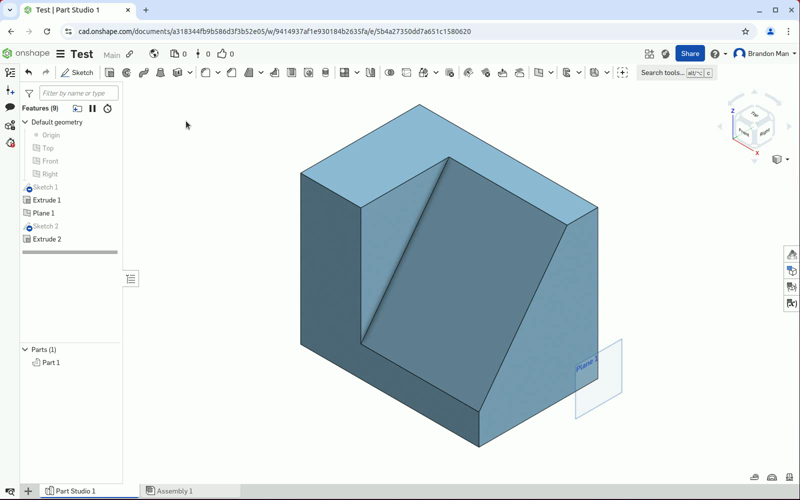
mouse_move(73, 189)
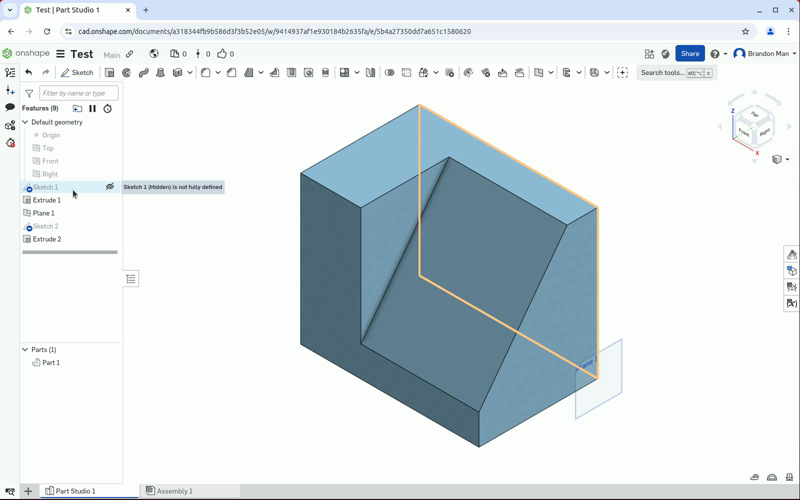
click(73, 189)